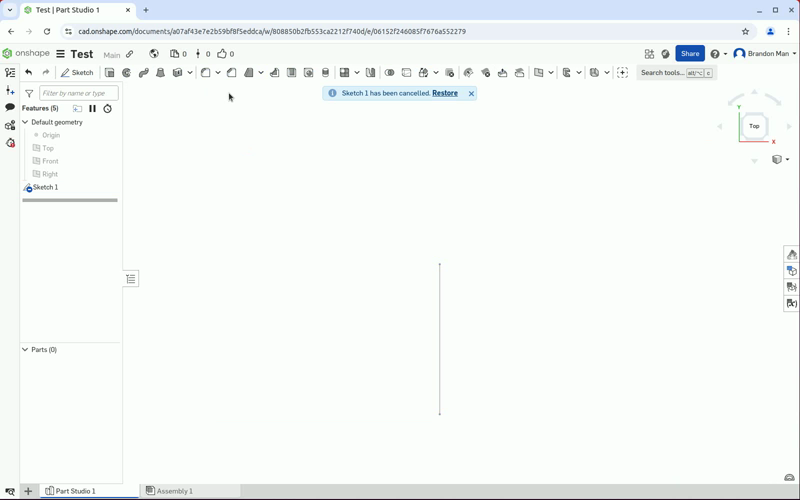
key(shift+h)
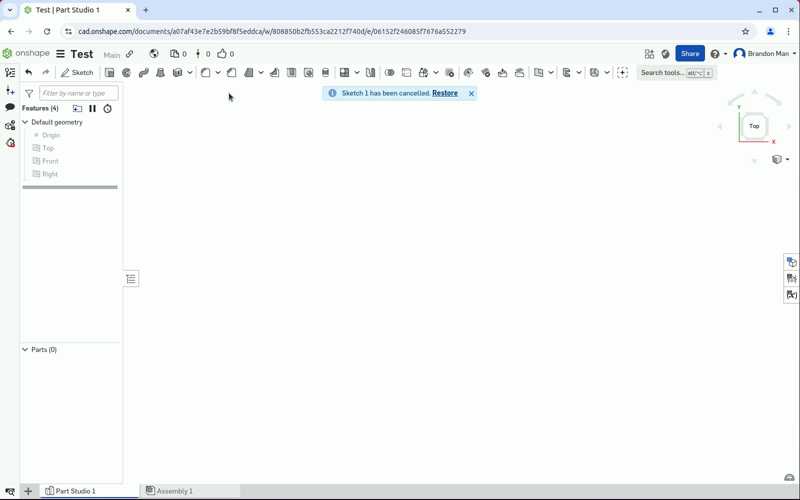
mouse_move(73, 352)
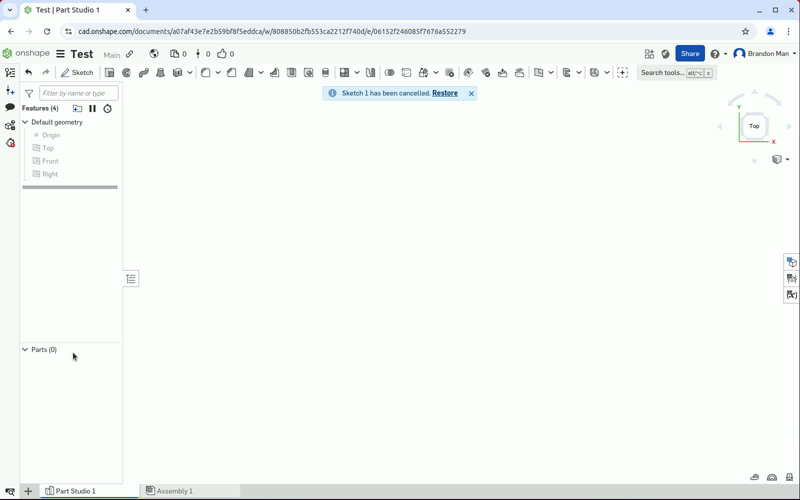
key(y)
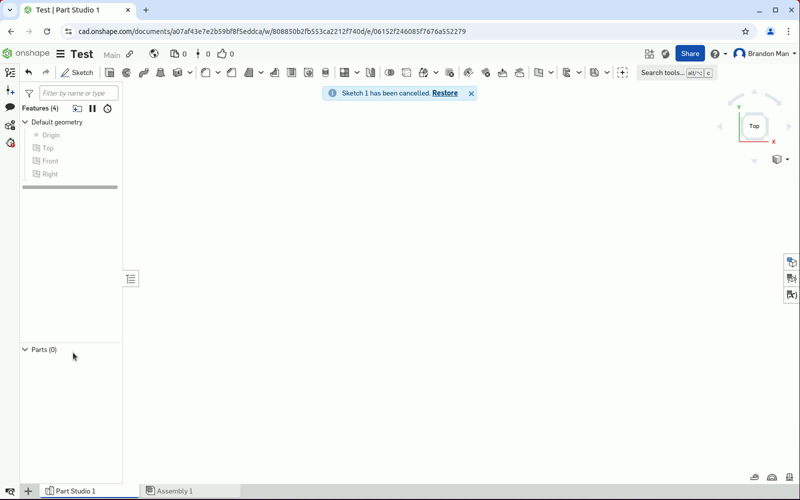
key(shift+p)
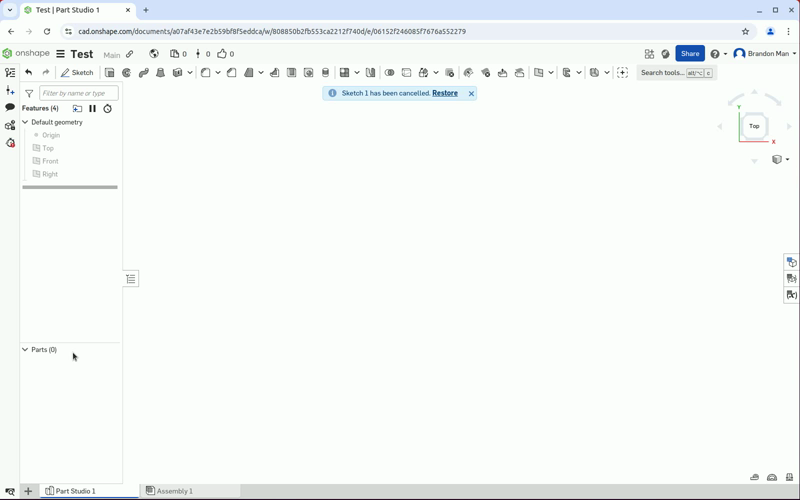
key(space)
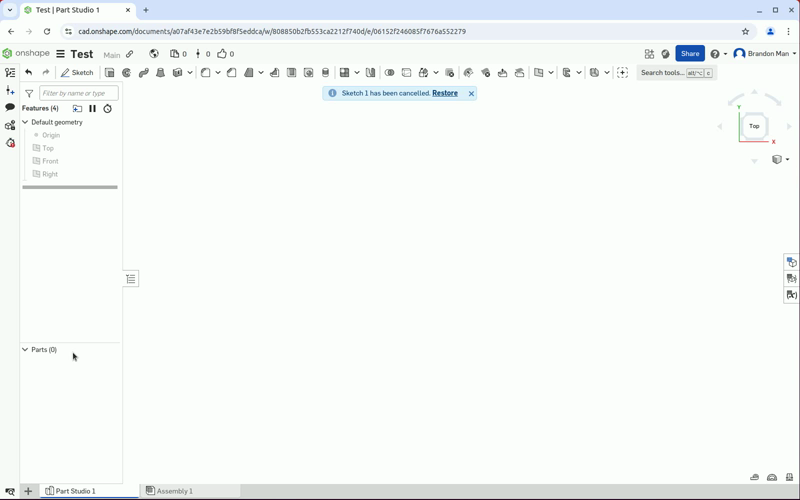
key_down(shift)
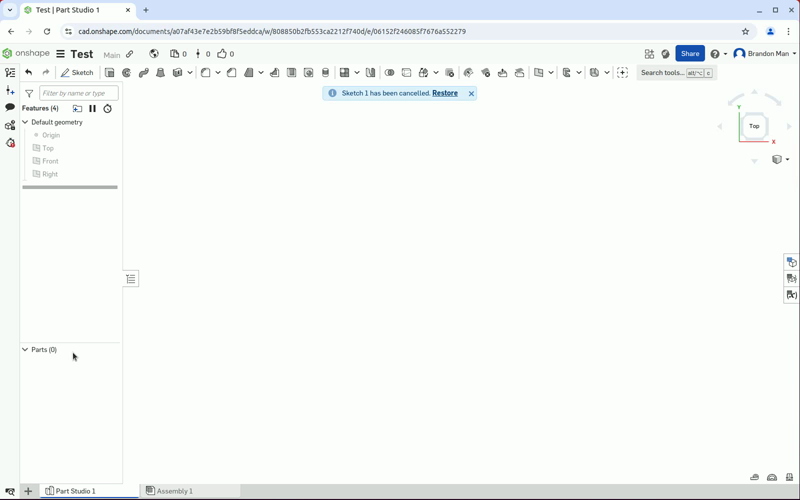
key(up)
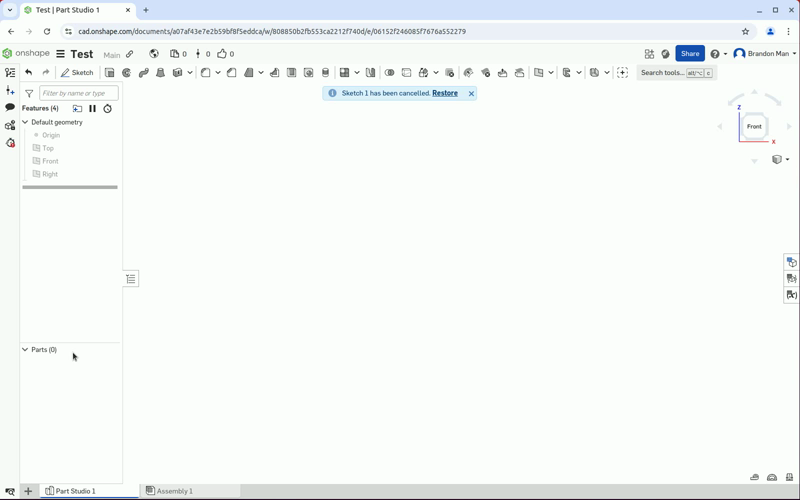
key_up(shift)
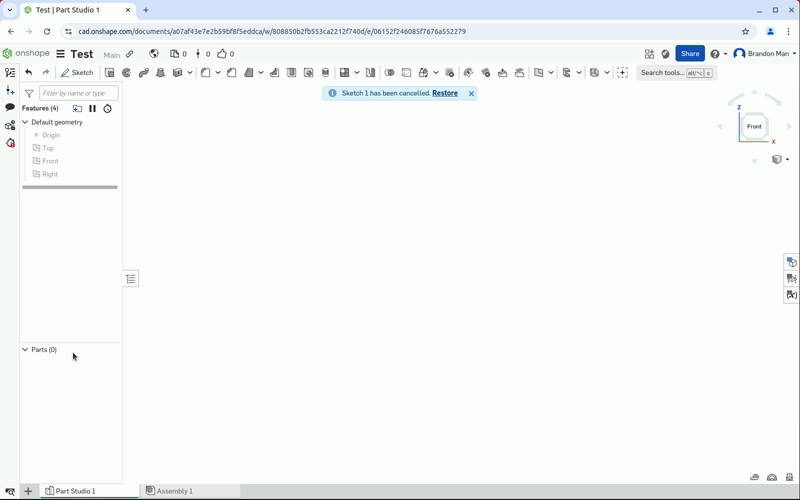
mouse_move(73, 352)
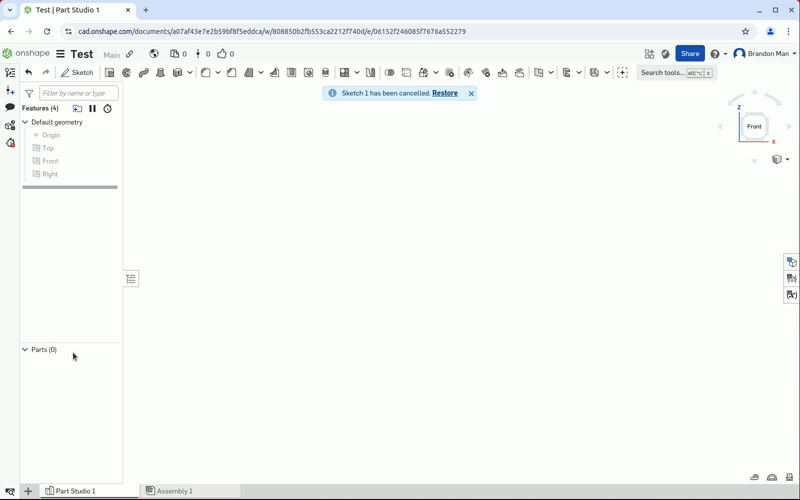
key(shift+y)
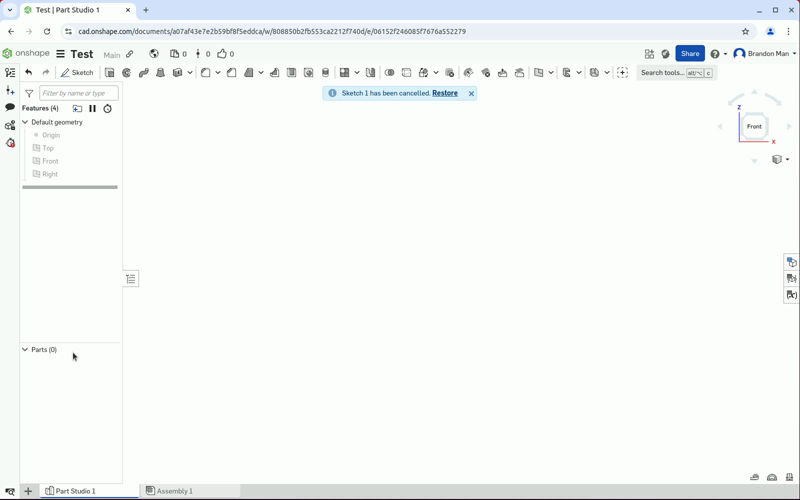
key(shift+s)
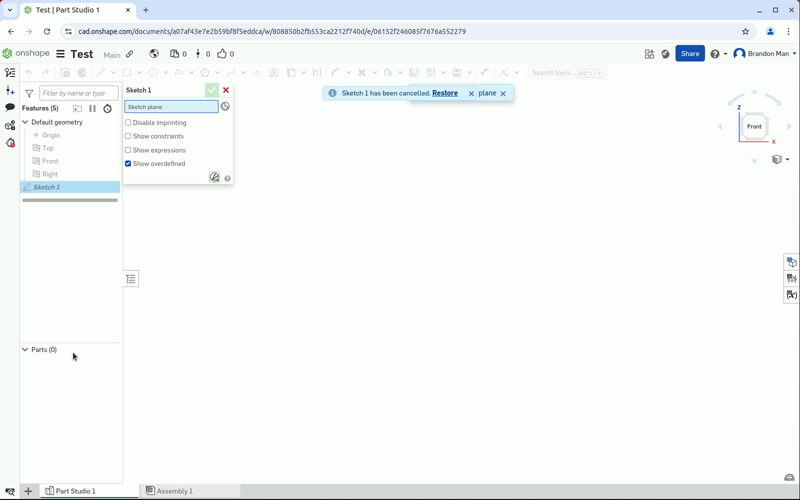
mouse_move(73, 163)
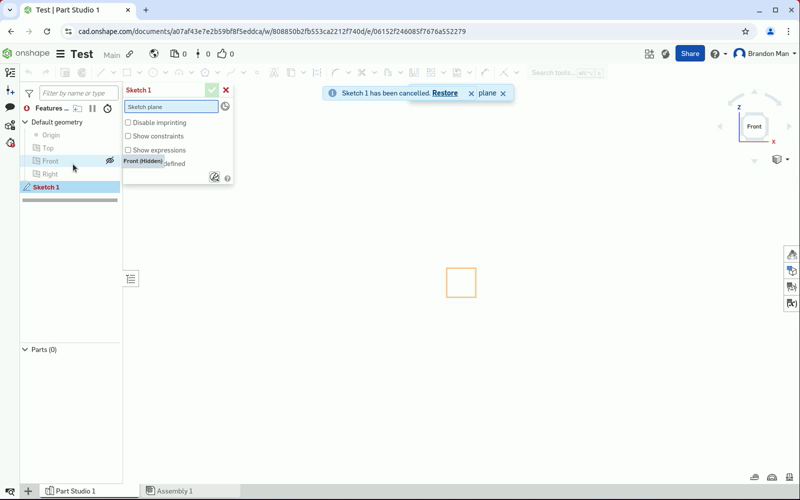
click(73, 163)
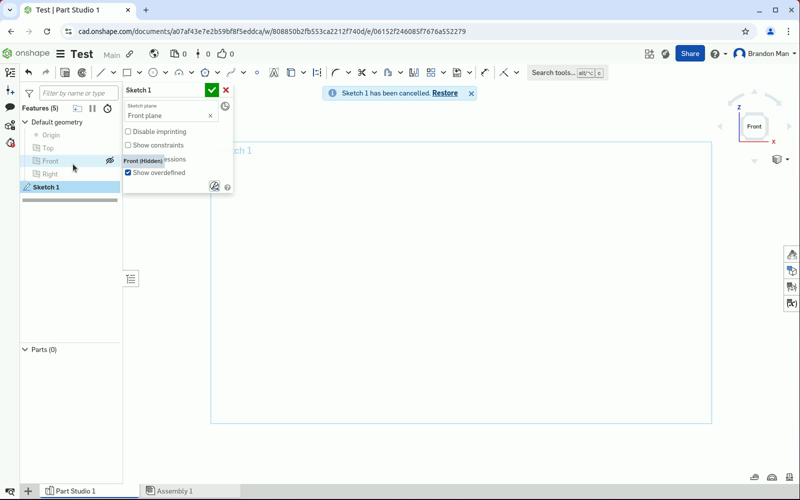
mouse_move(73, 352)
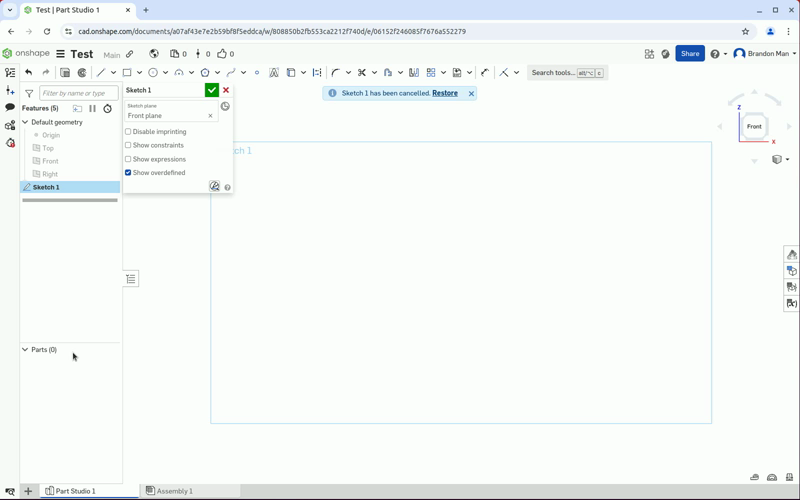
key(y)
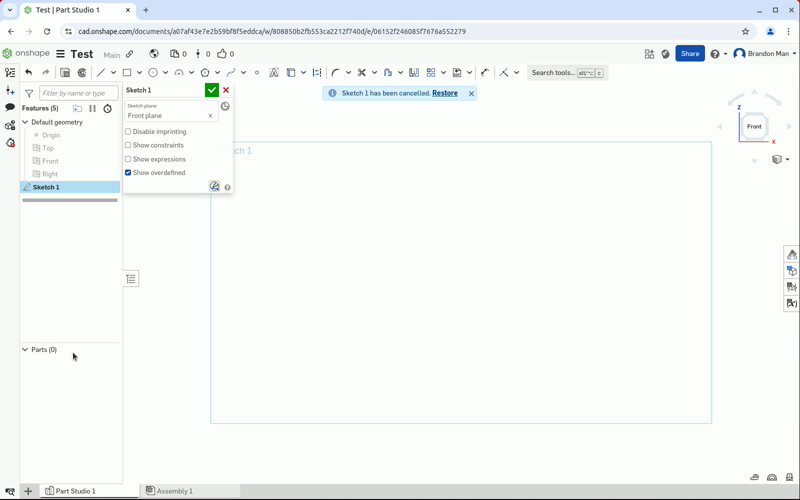
key(l)
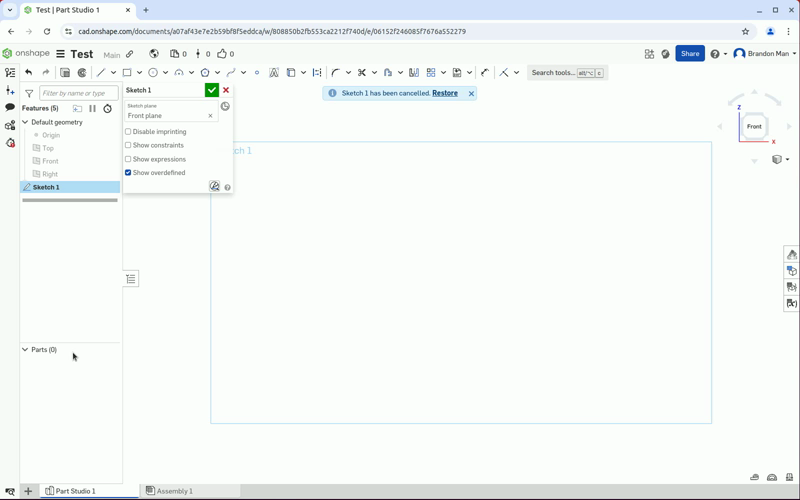
key_down(shift)
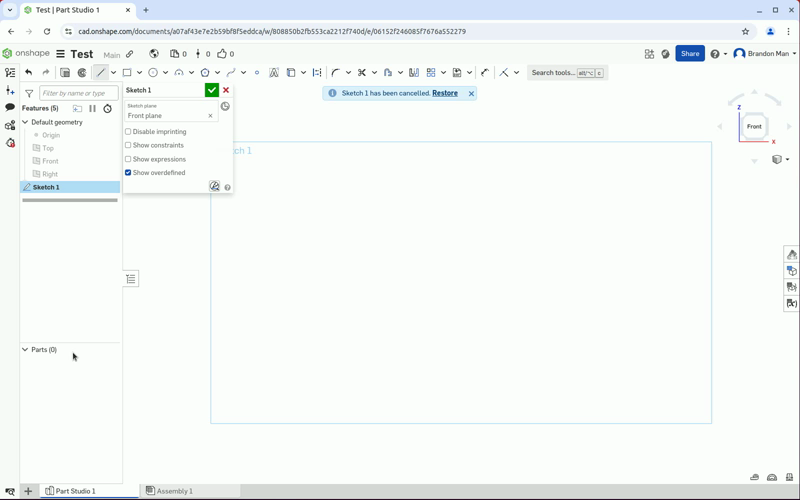
mouse_move(410, 282)
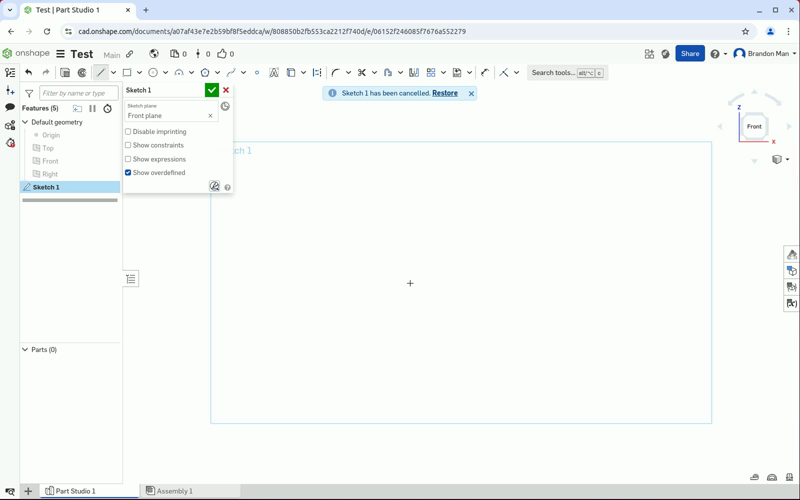
click(410, 282)
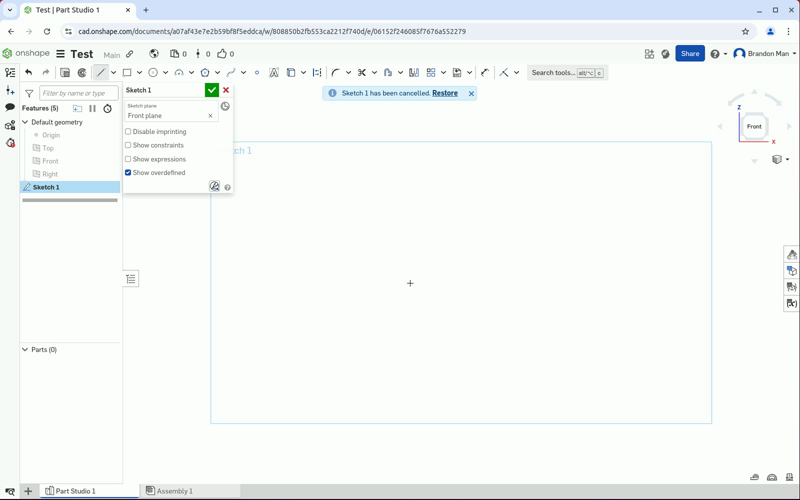
key_up(shift)
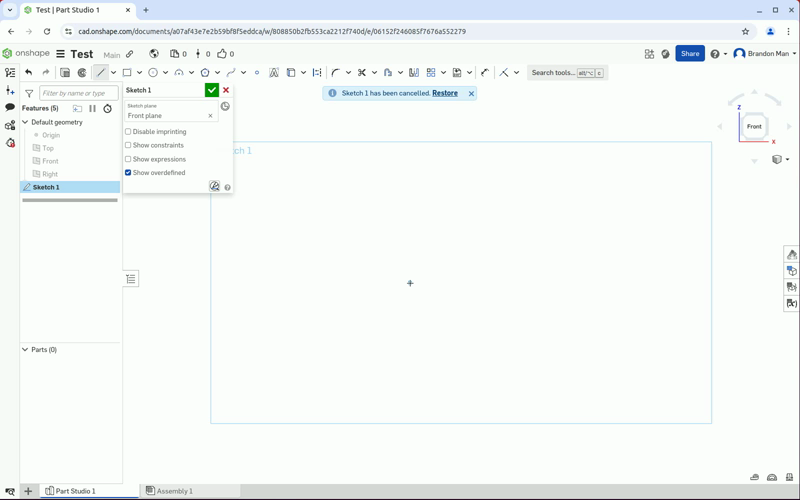
key_down(shift)
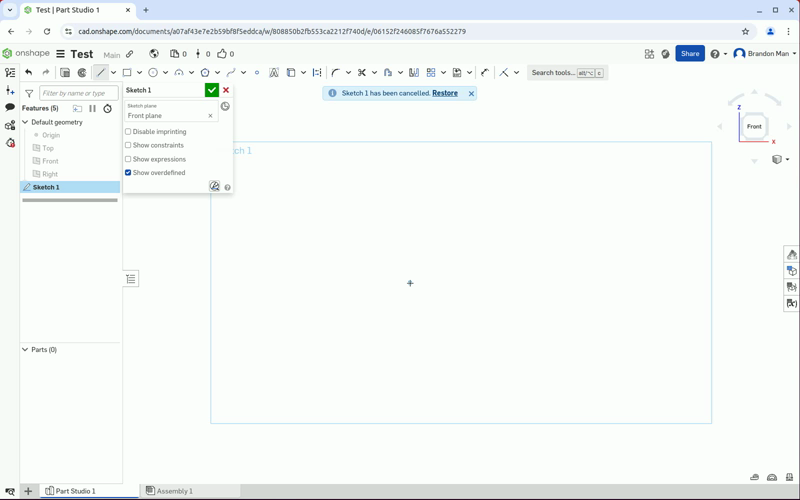
mouse_move(440, 282)
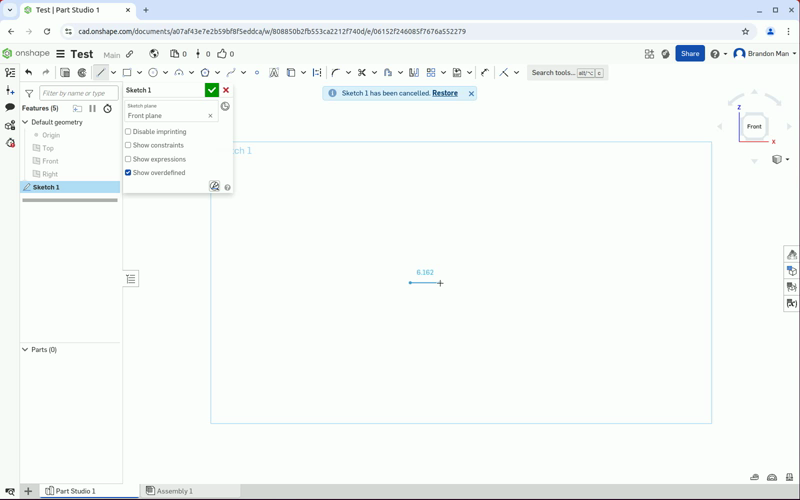
mouse_move(462, 282)
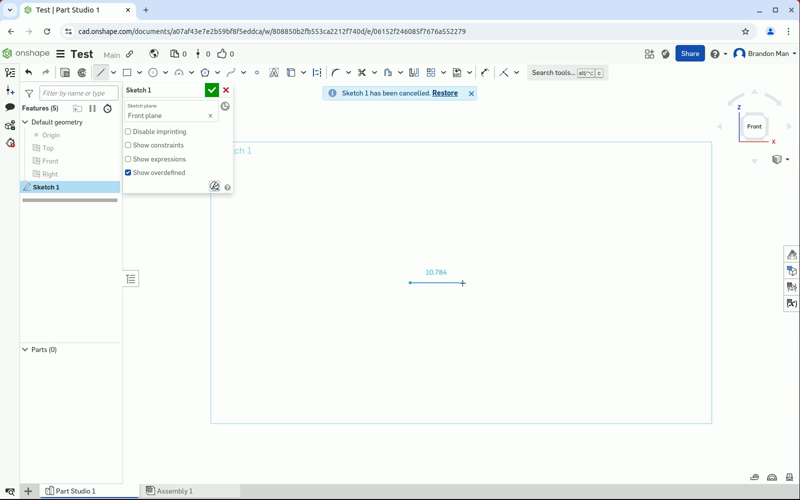
click(462, 282)
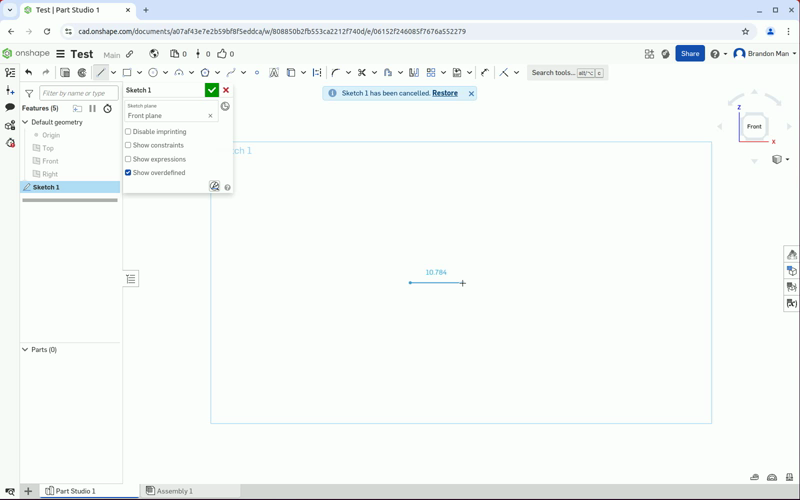
key_up(shift)
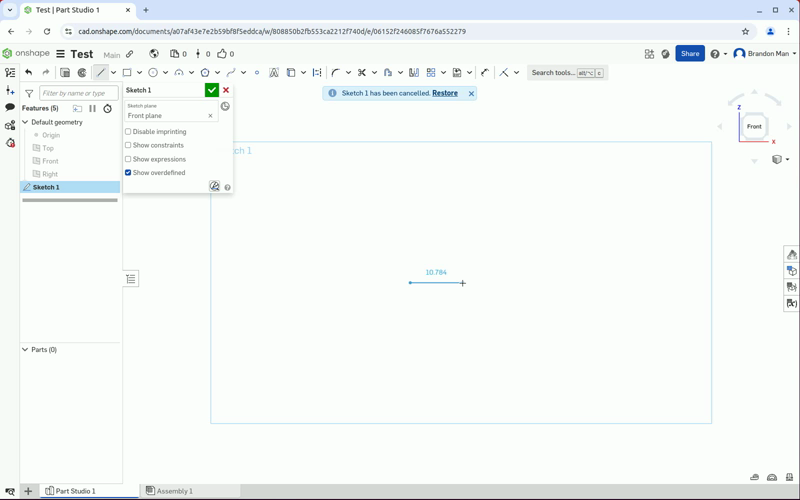
key_down(shift)
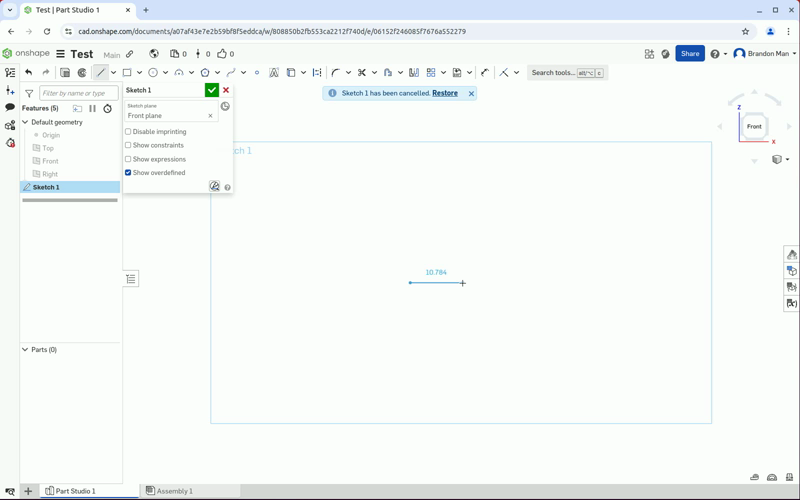
mouse_move(462, 222)
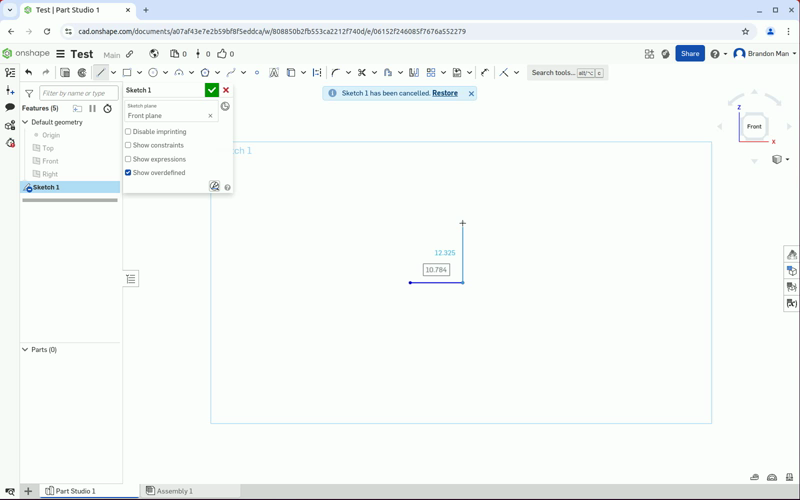
click(462, 222)
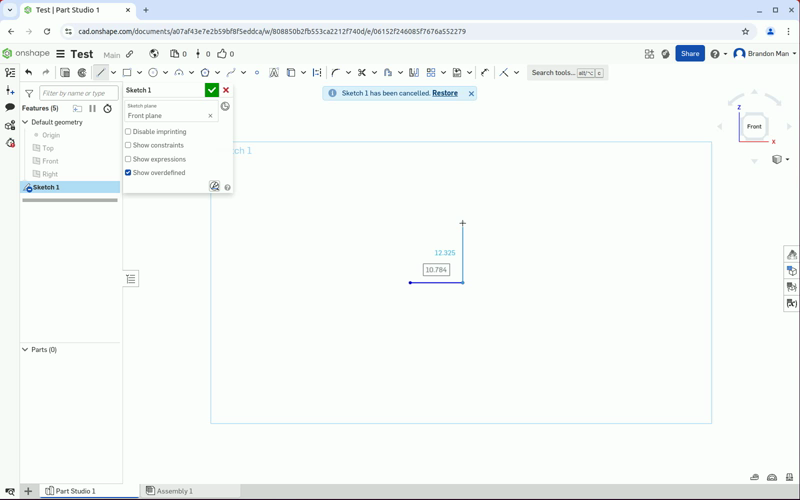
key_up(shift)
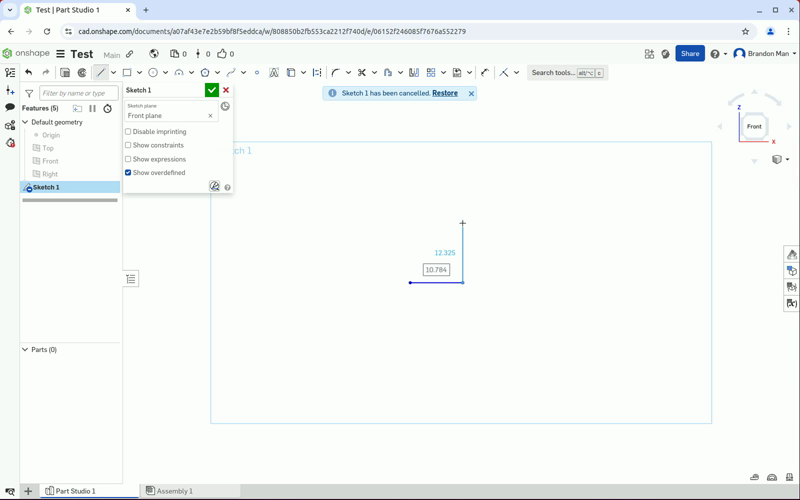
key_down(shift)
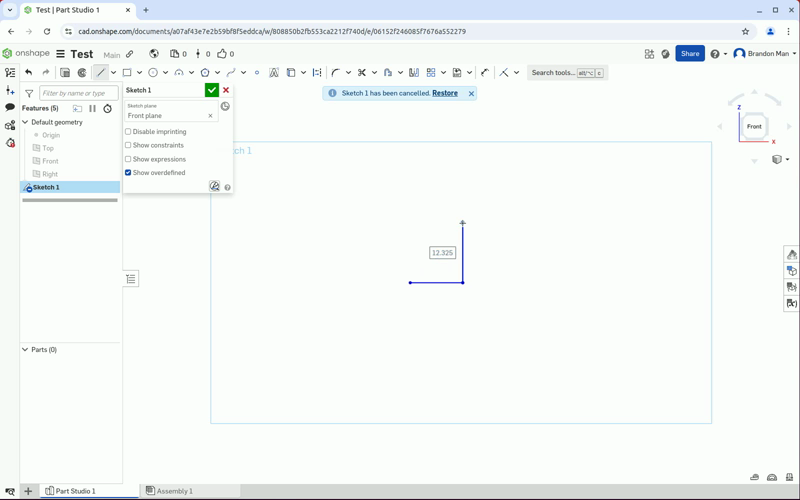
mouse_move(492, 222)
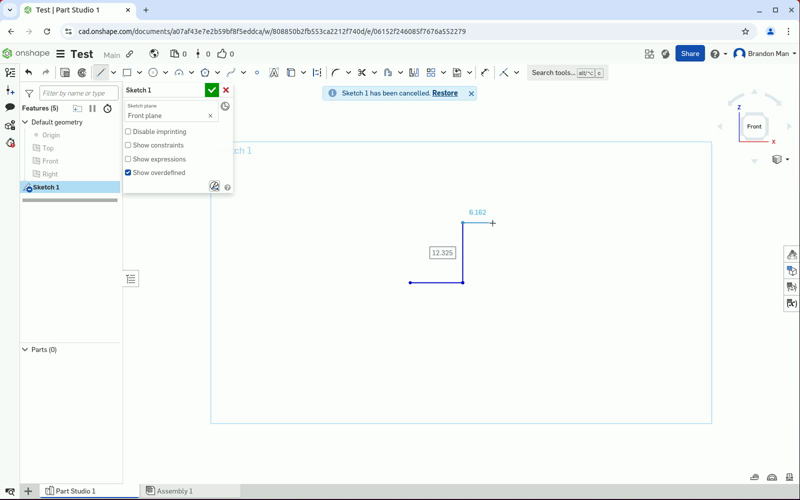
mouse_move(410, 222)
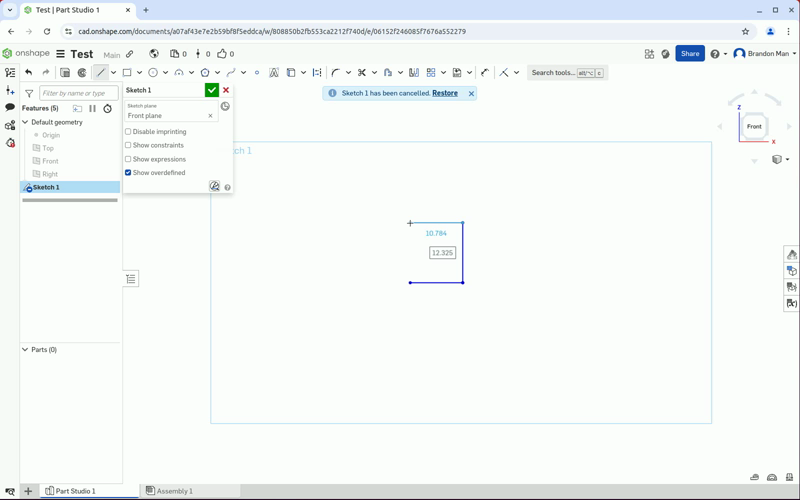
click(410, 222)
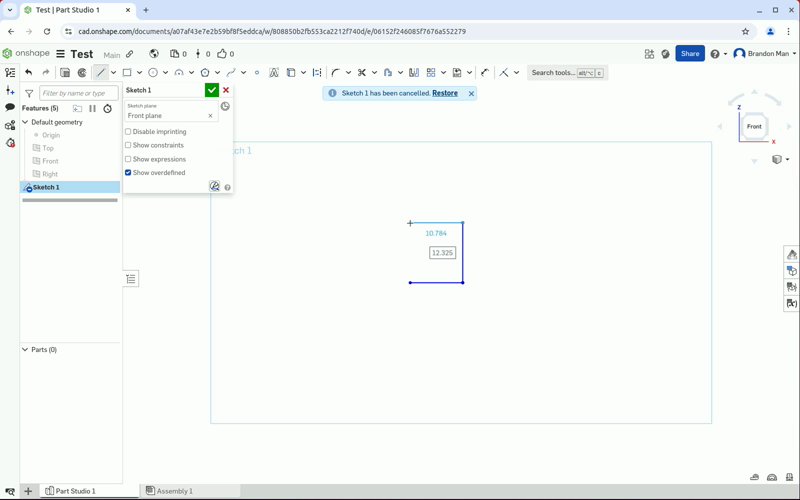
key_up(shift)
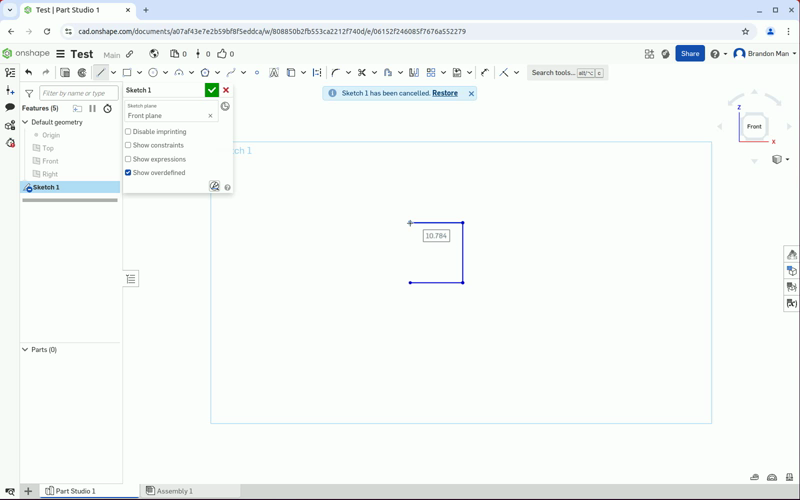
key_down(shift)
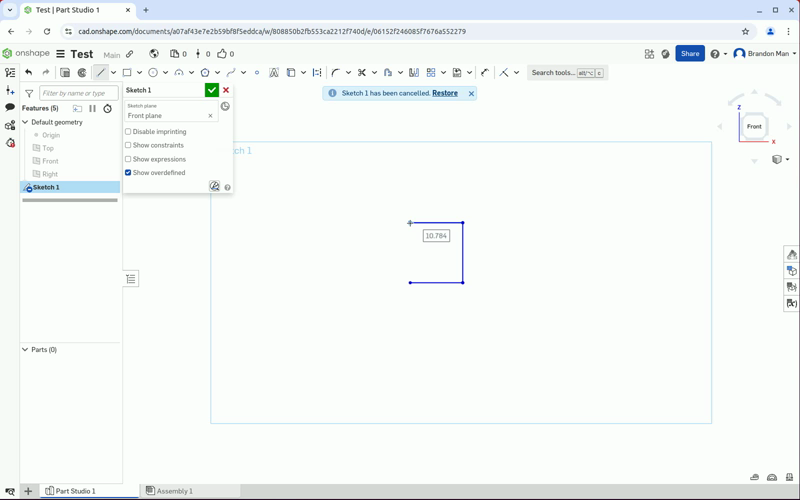
mouse_move(410, 282)
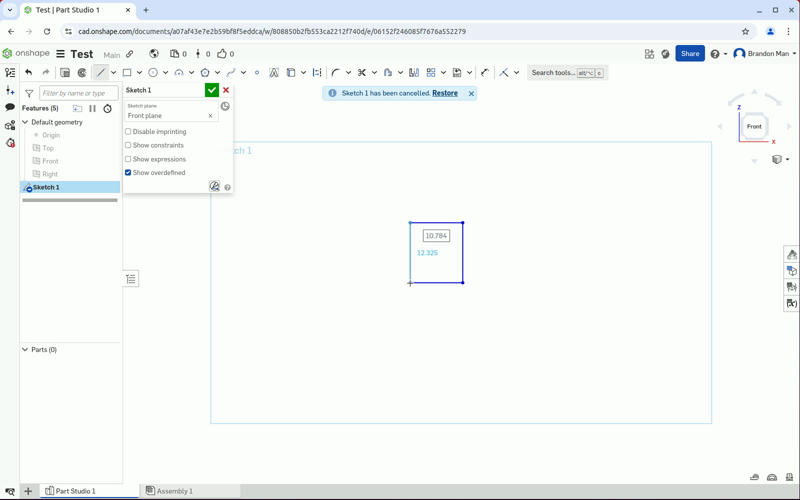
key_up(shift)
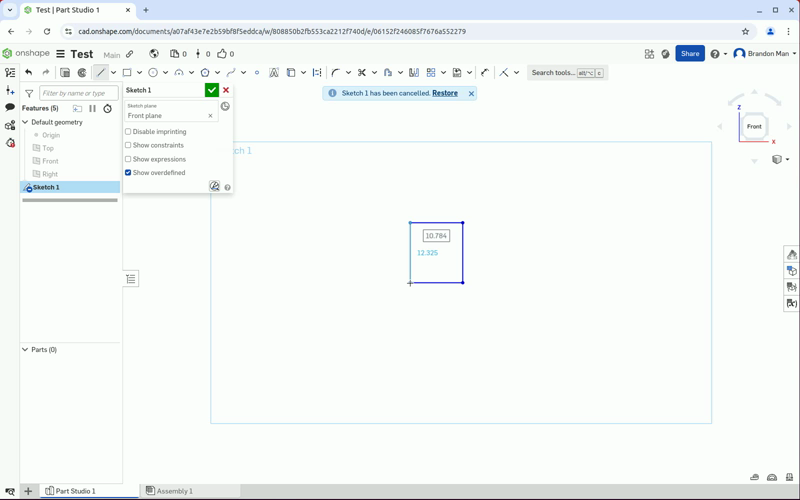
click(410, 282)
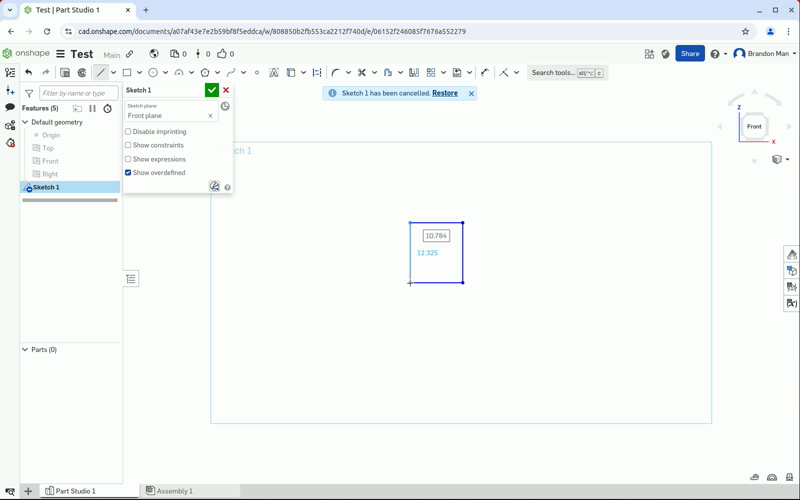
key(esc)
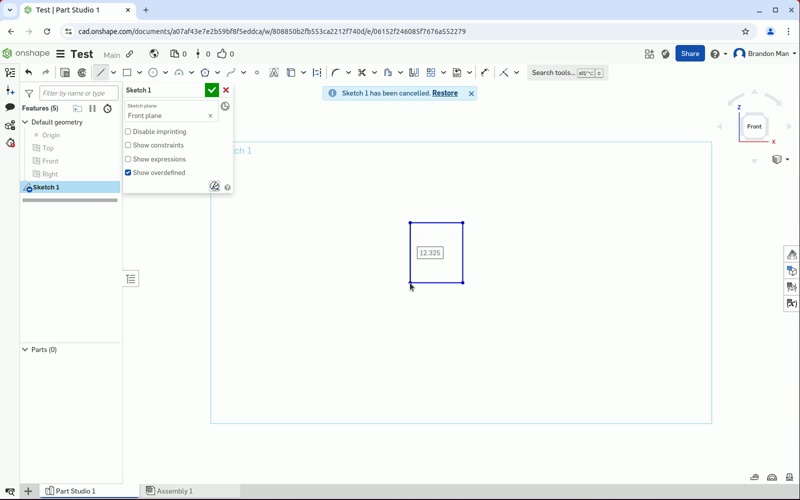
mouse_move(430, 264)
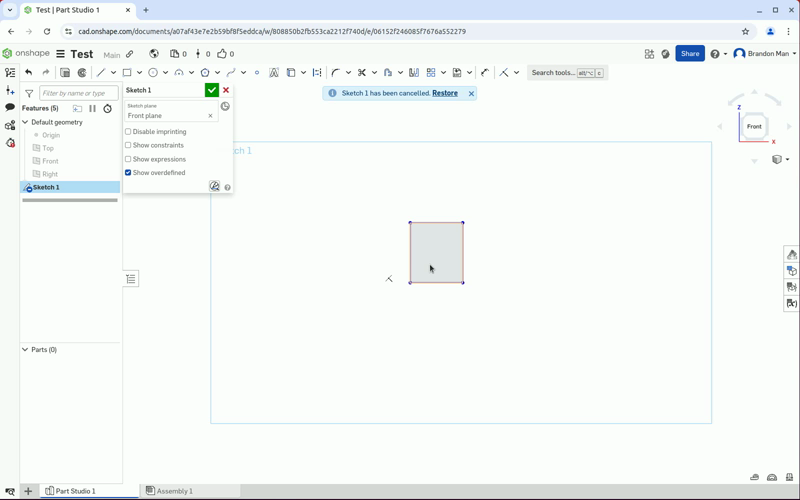
click(430, 264)
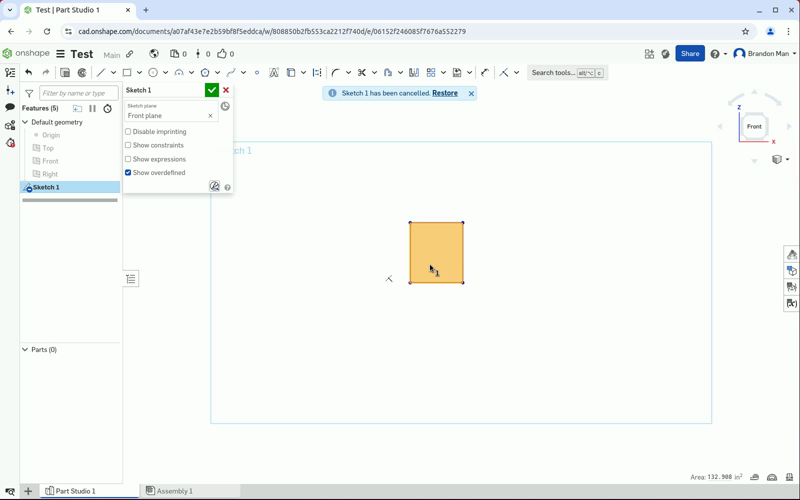
mouse_move(73, 352)
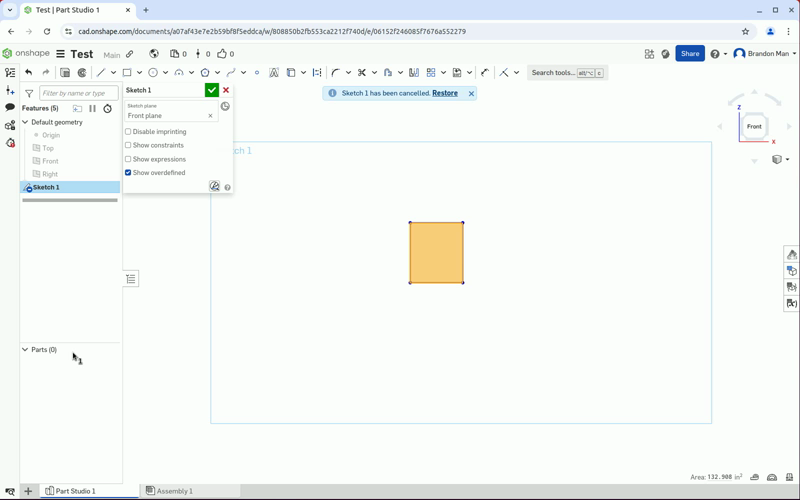
key(shift+y)
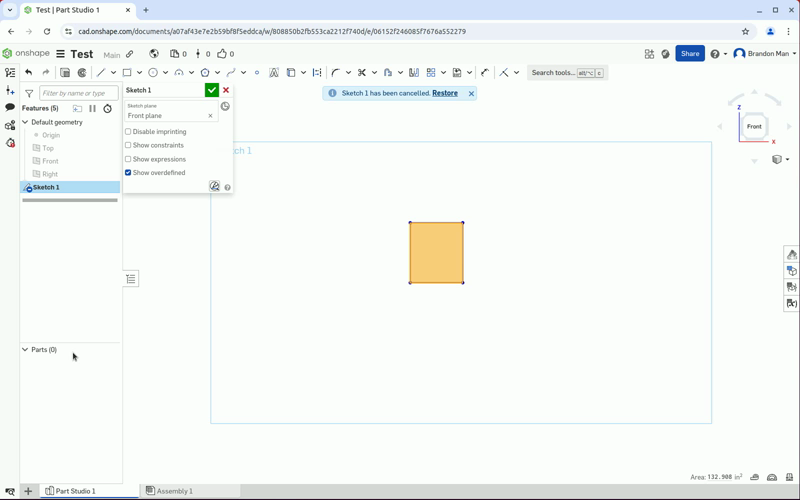
key(shift+e)
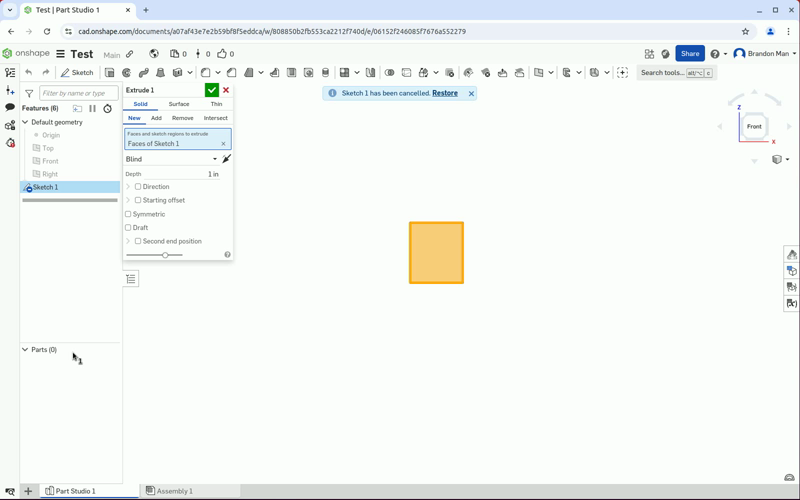
mouse_move(143, 106)
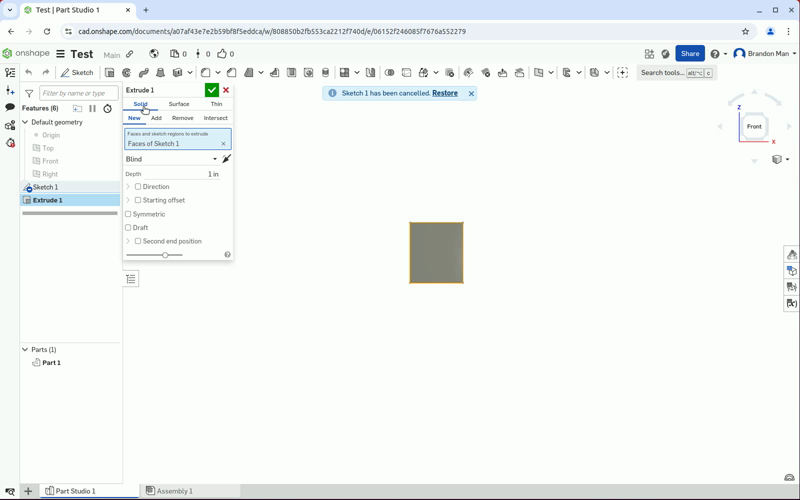
click(143, 106)
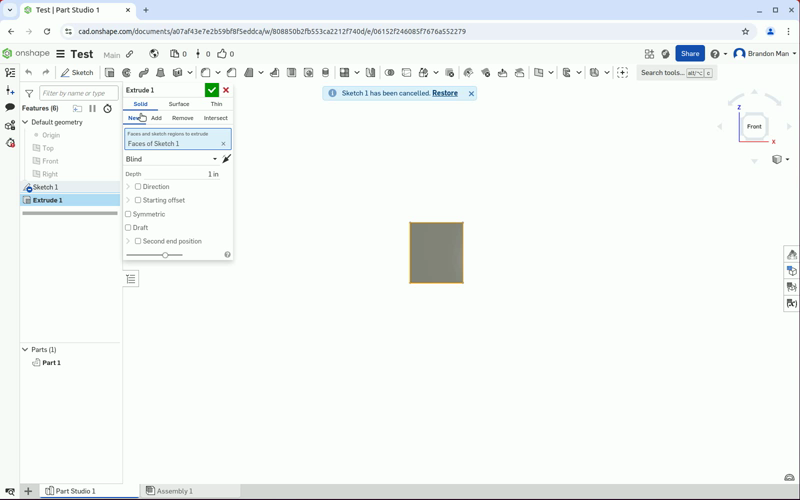
mouse_move(137, 120)
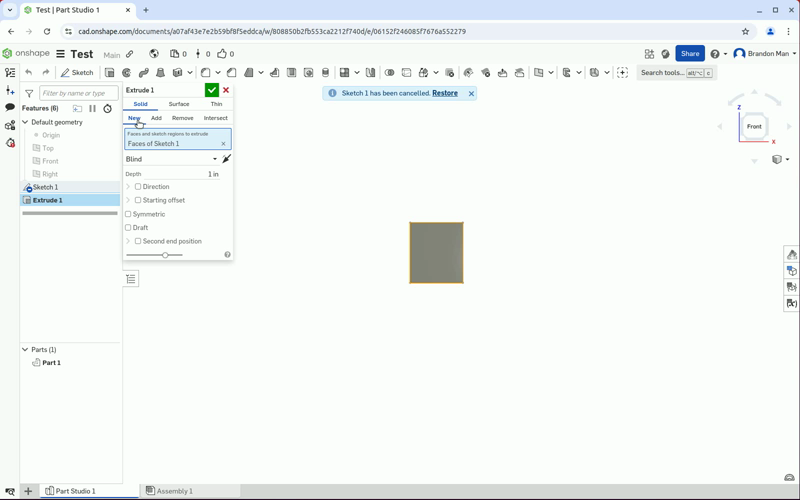
click(137, 120)
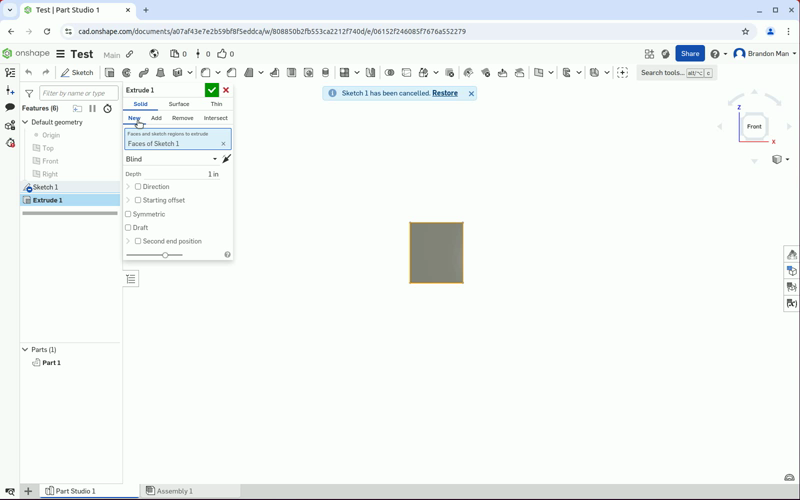
key(tab, 4)
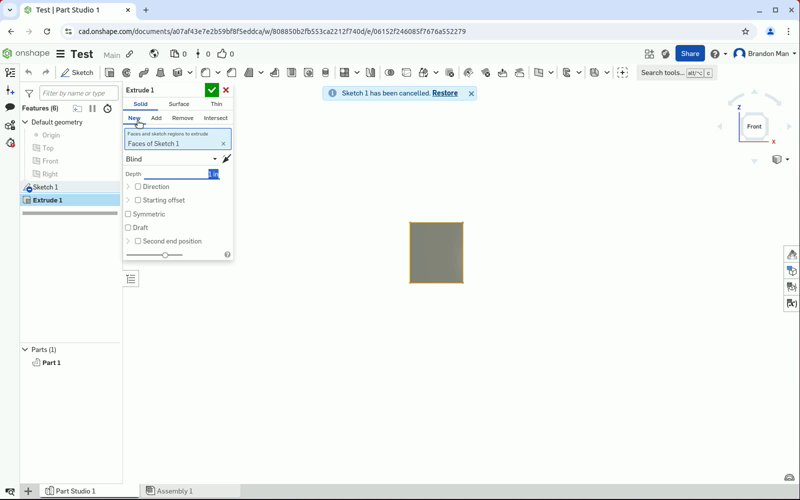
text(23.108)
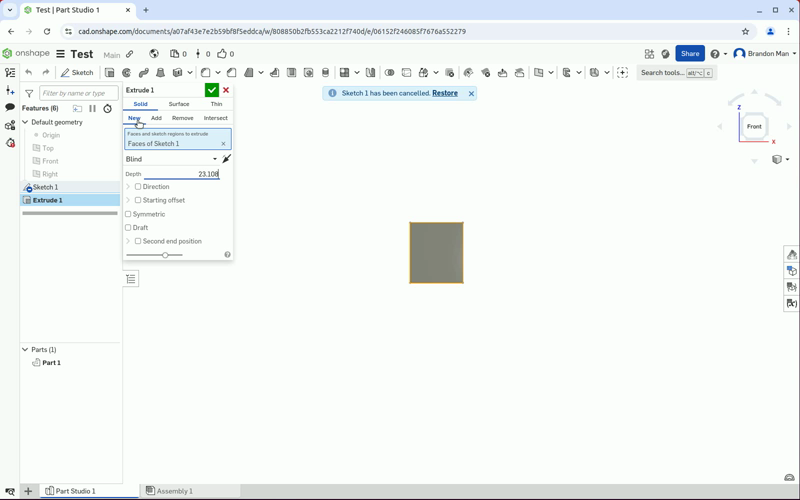
key(enter)
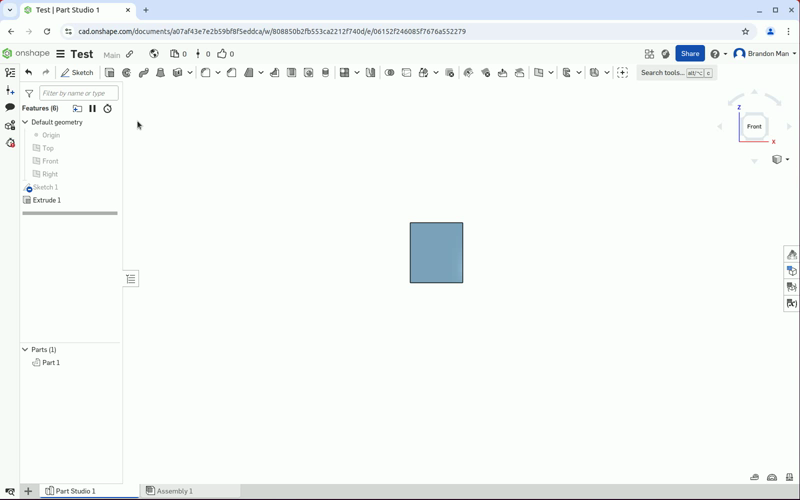
key(shift+h)
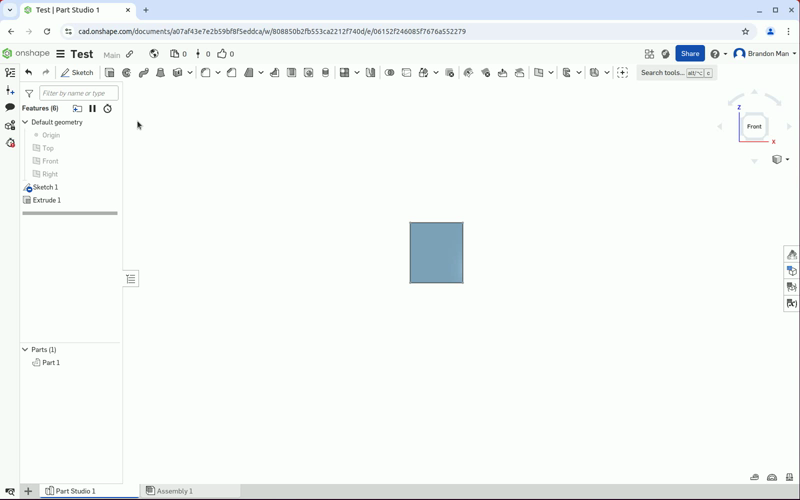
key(shift+h)
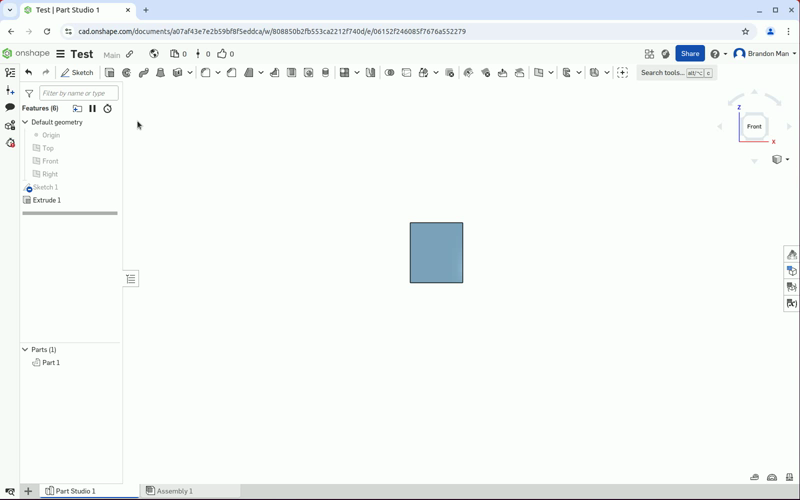
mouse_move(73, 189)
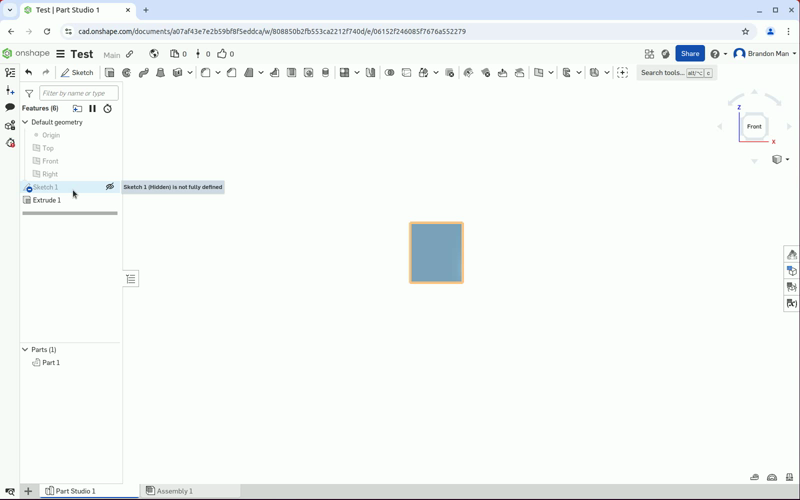
click(73, 189)
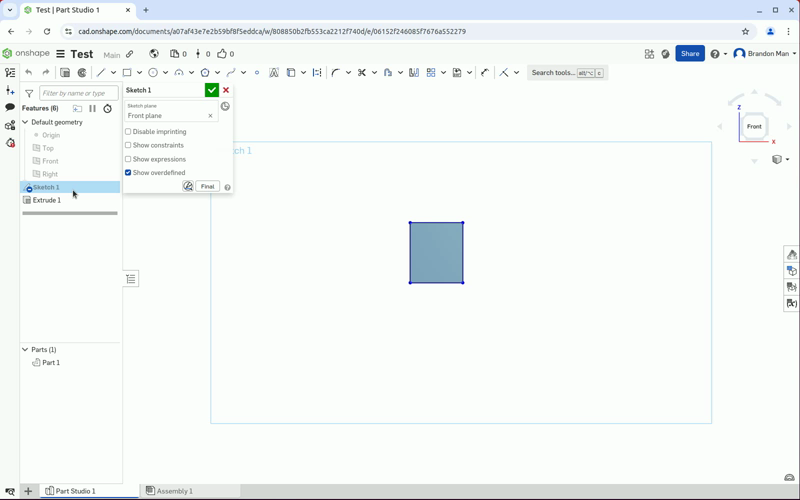
mouse_move(229, 92)
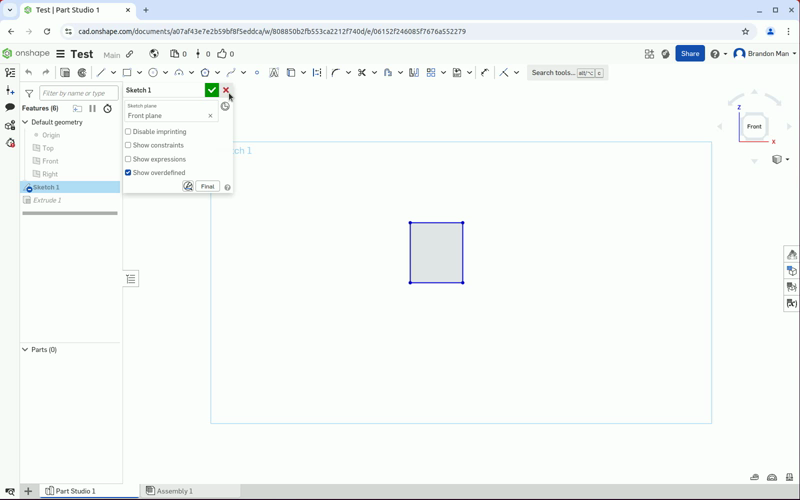
click(229, 92)
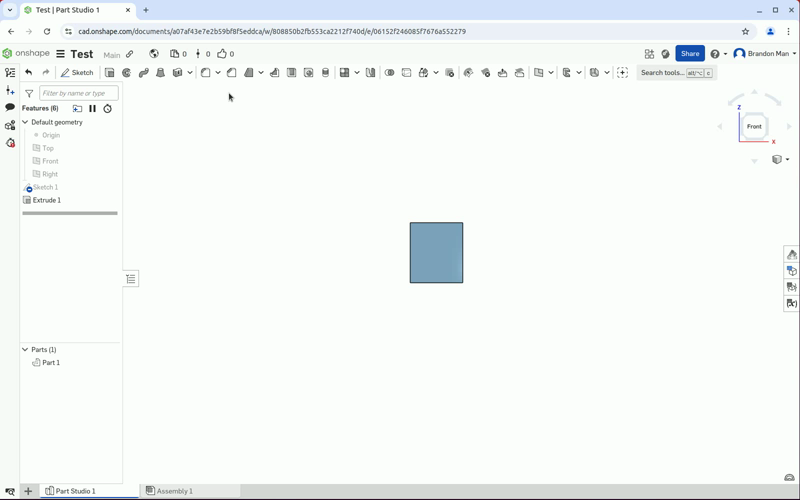
mouse_move(541, 75)
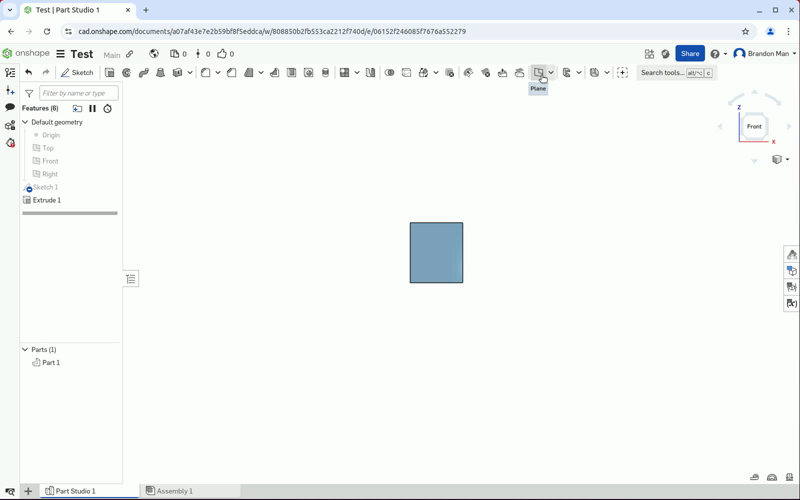
click(541, 75)
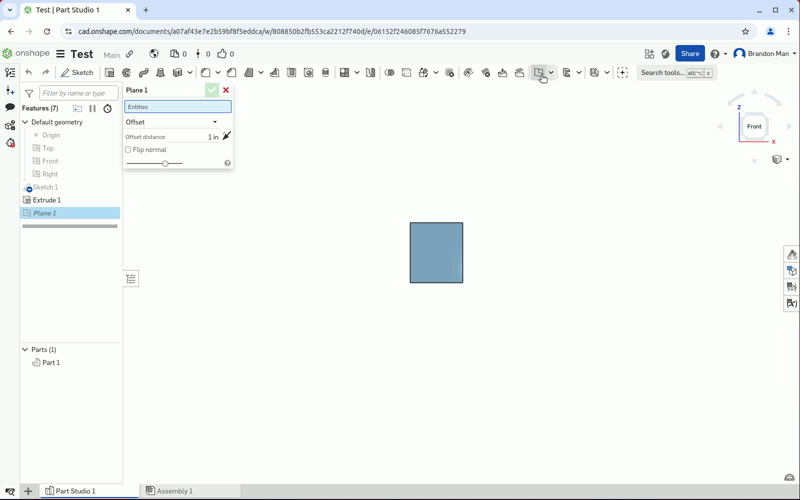
mouse_move(73, 163)
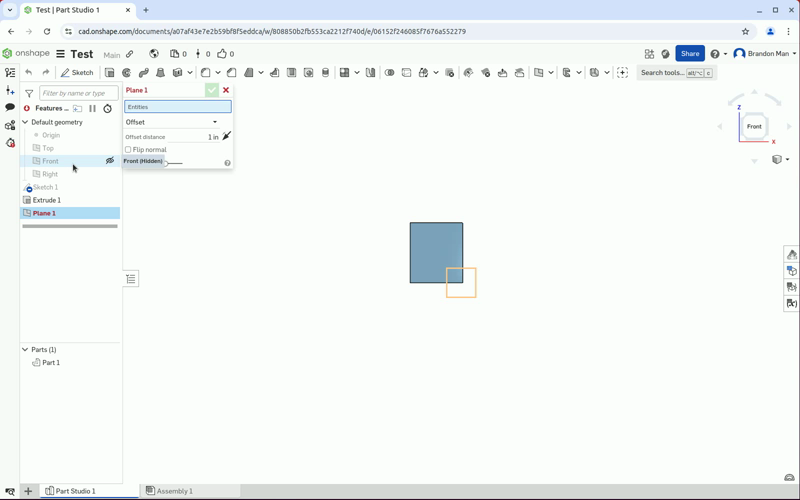
click(73, 163)
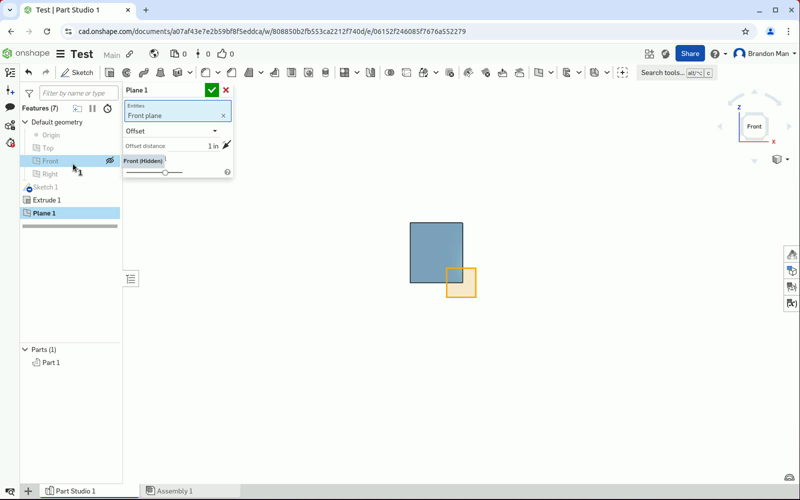
key(tab, 2)
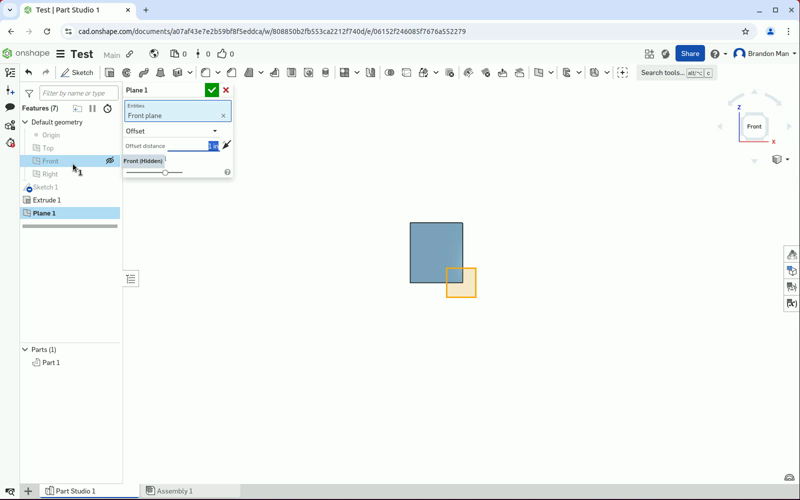
text(23.108)
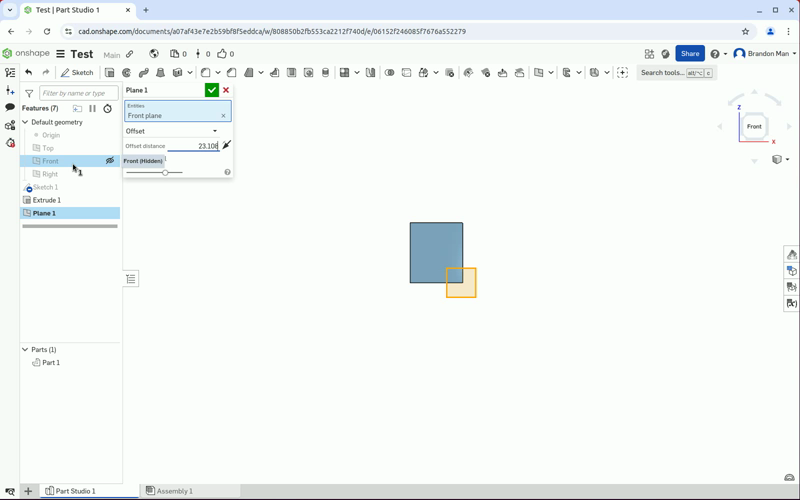
key(enter, 2)
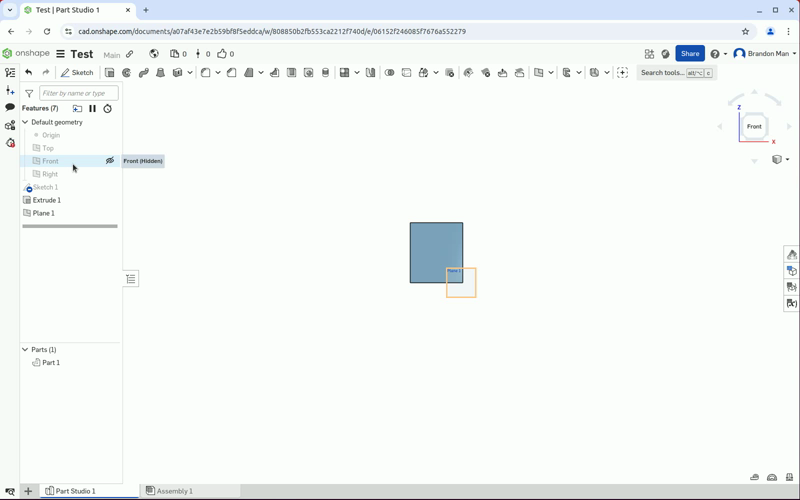
key(shift+s)
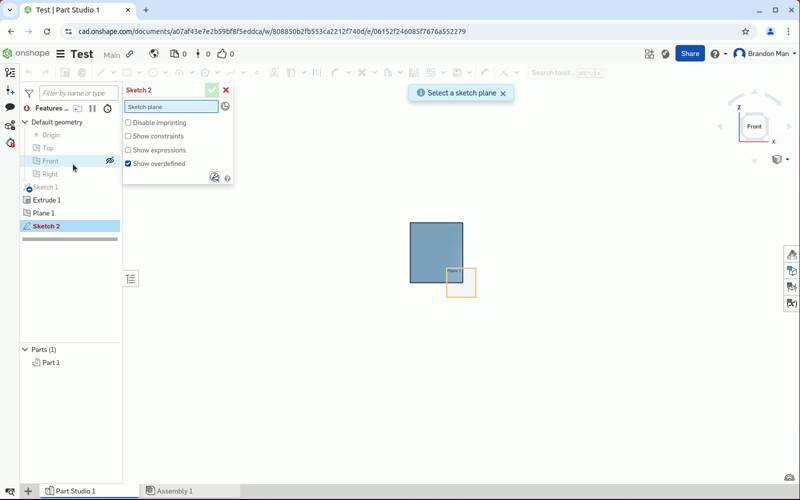
mouse_move(73, 215)
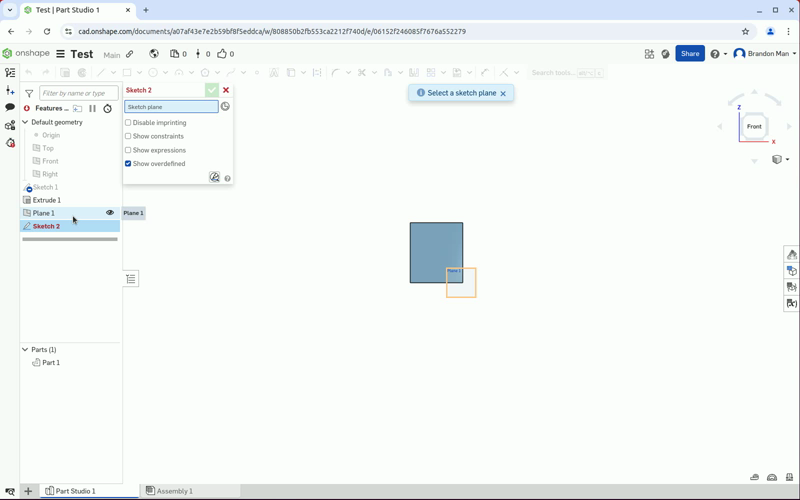
click(73, 215)
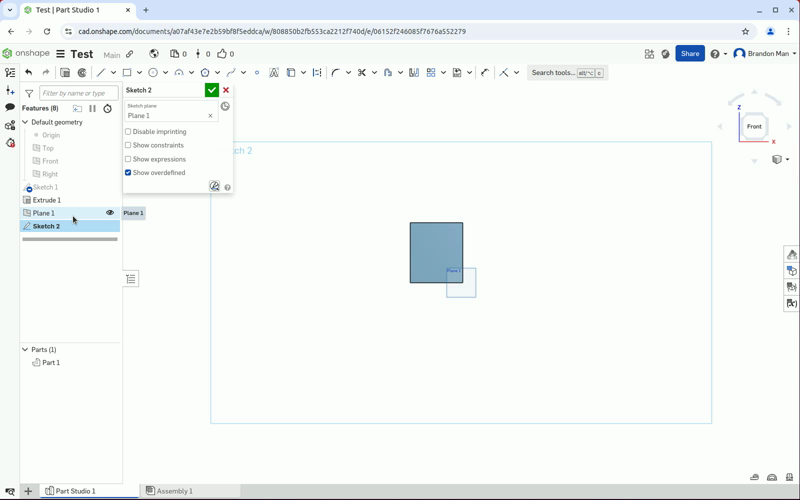
mouse_move(73, 352)
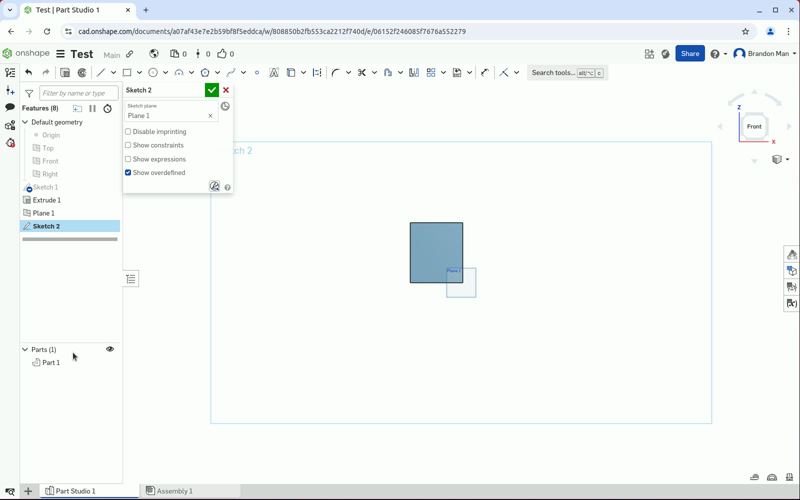
key(y)
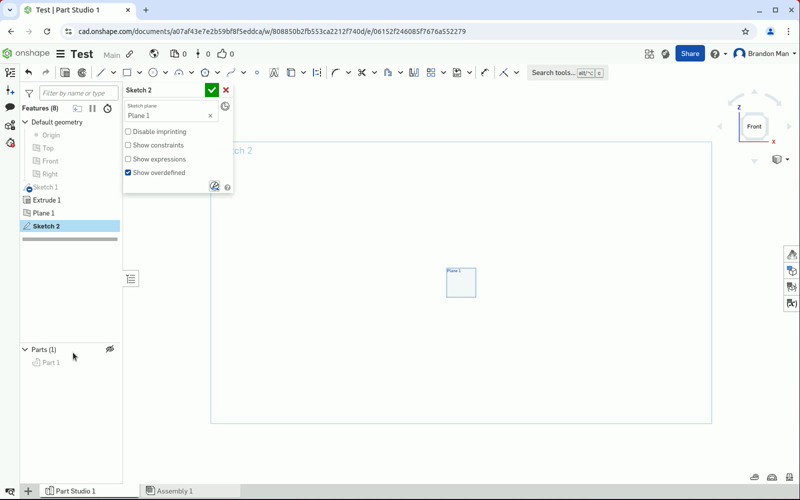
key(l)
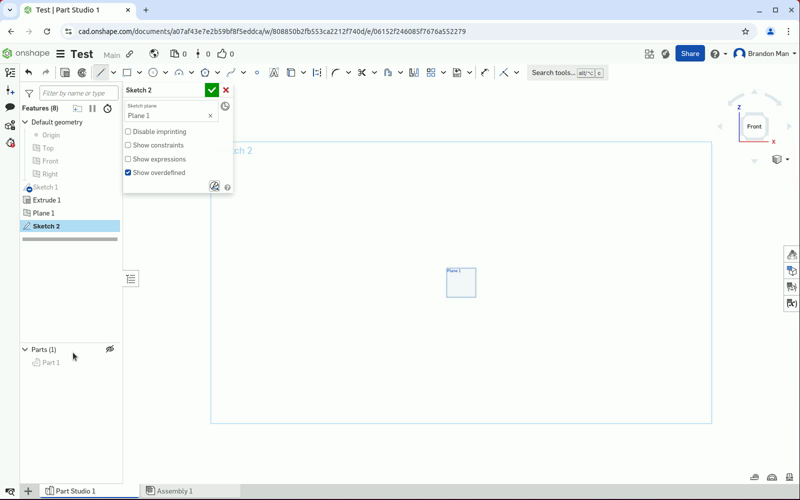
key_down(shift)
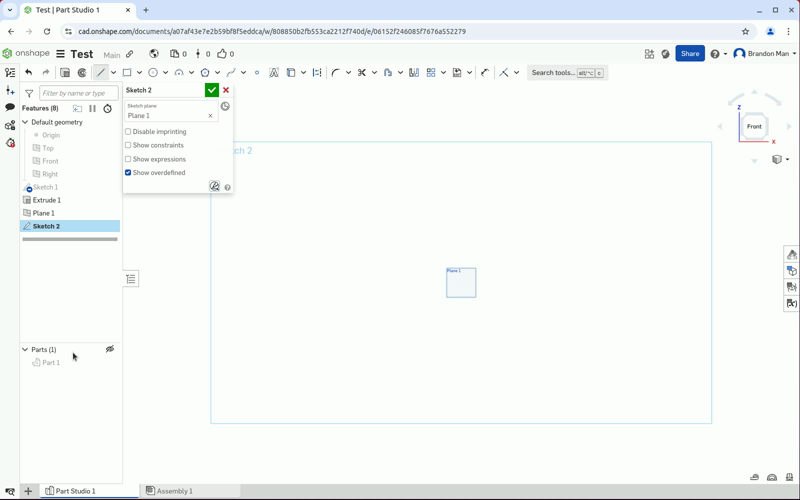
mouse_move(412, 279)
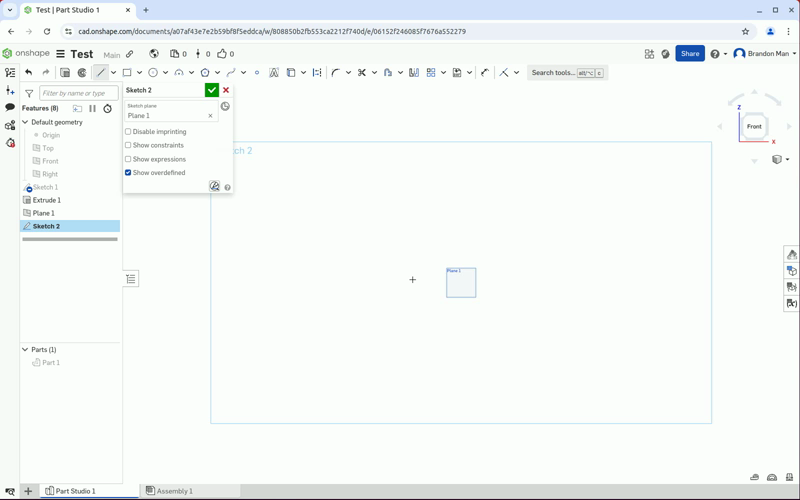
click(412, 279)
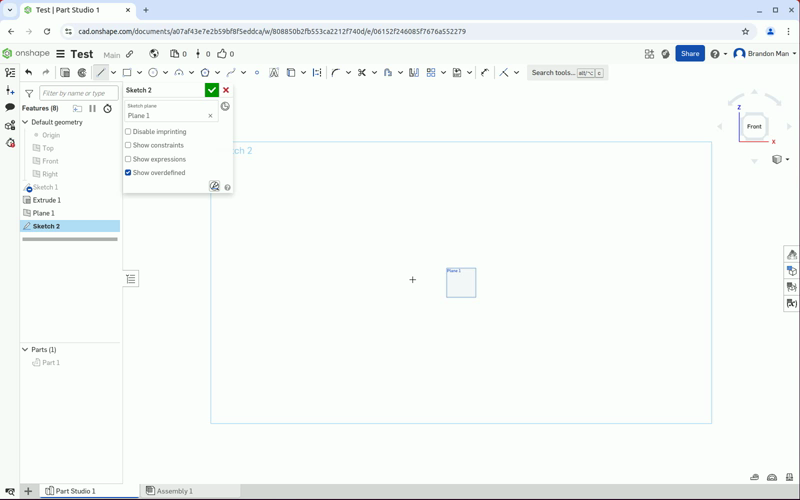
key_up(shift)
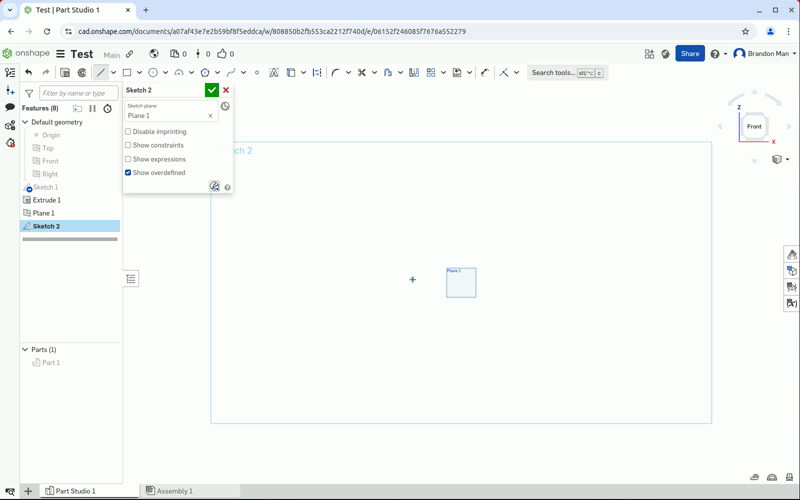
key_down(shift)
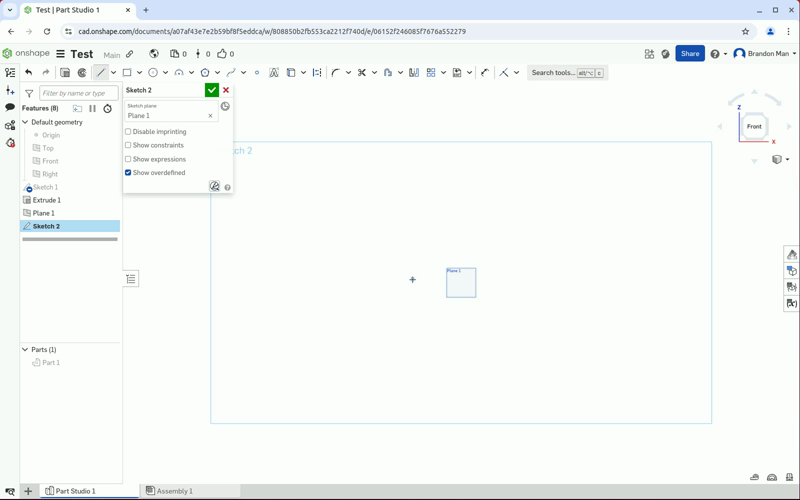
mouse_move(442, 279)
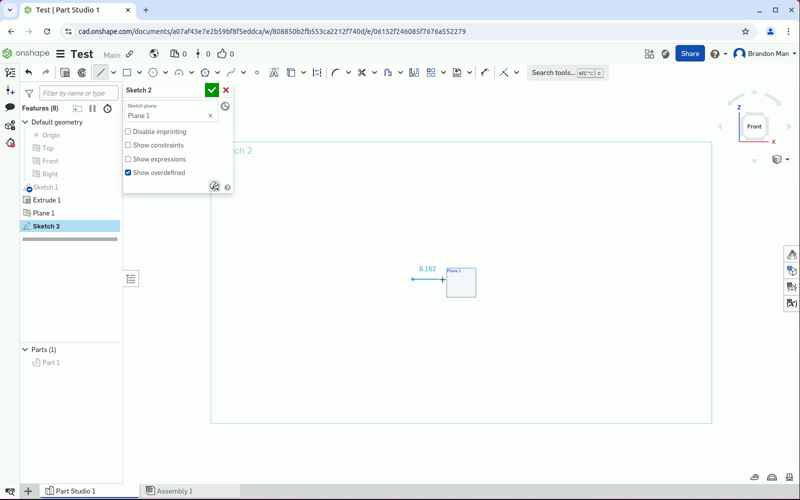
mouse_move(457, 279)
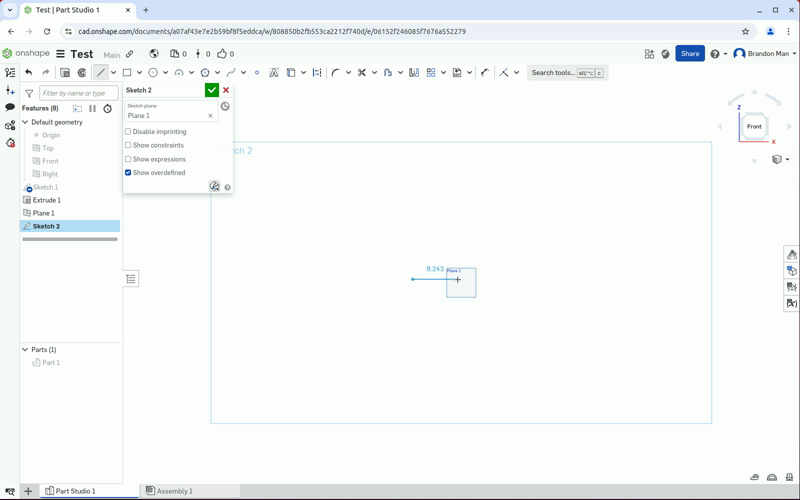
click(457, 279)
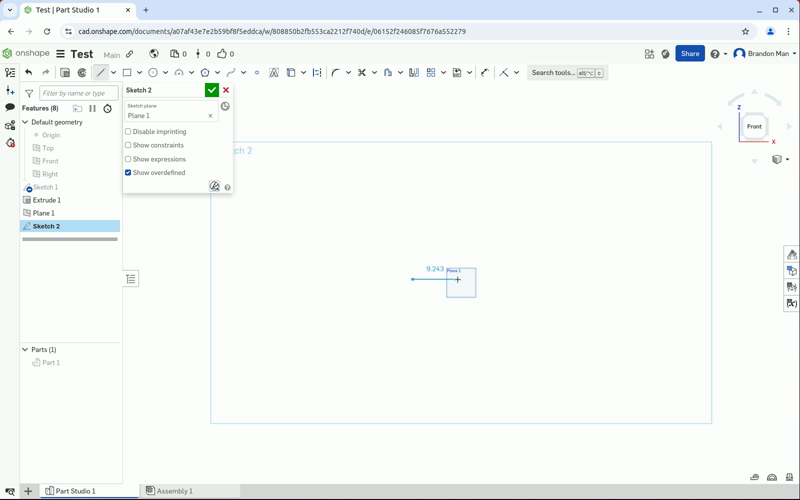
key_up(shift)
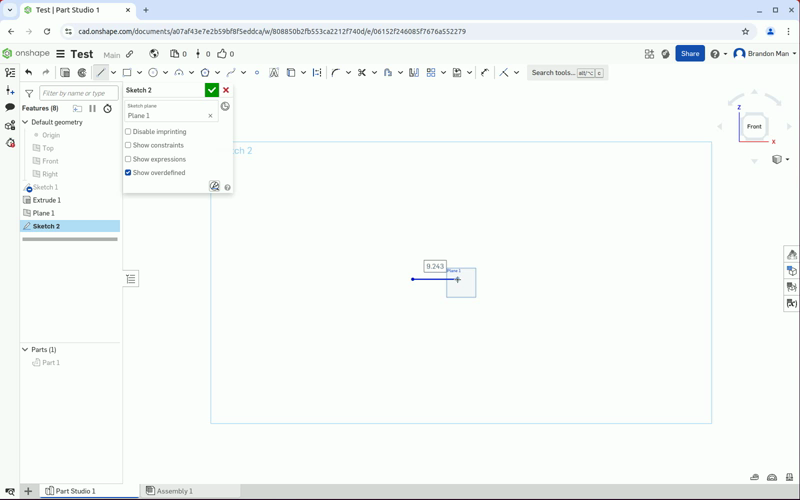
key_down(shift)
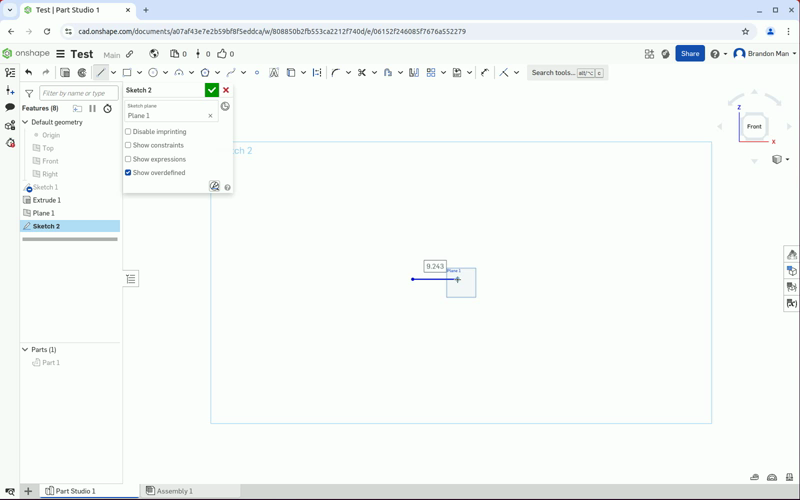
mouse_move(487, 279)
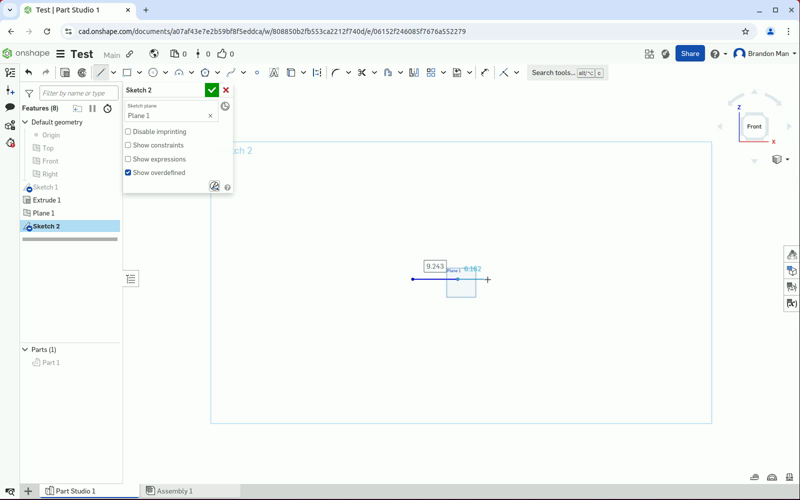
mouse_move(457, 228)
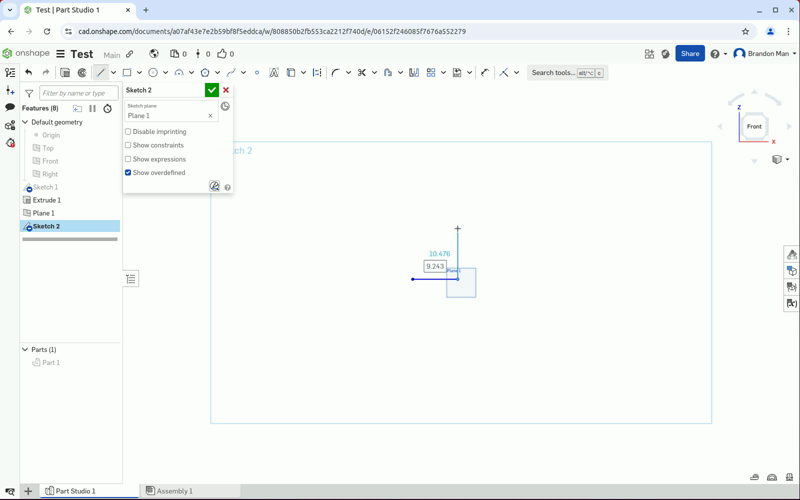
click(457, 228)
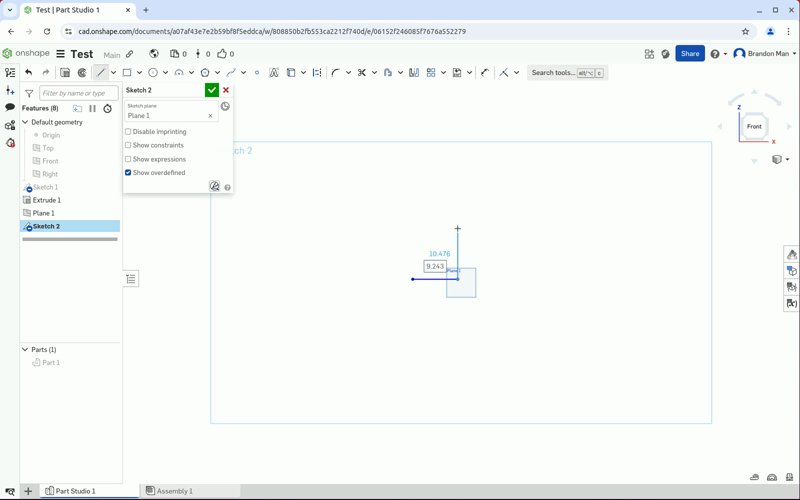
key_up(shift)
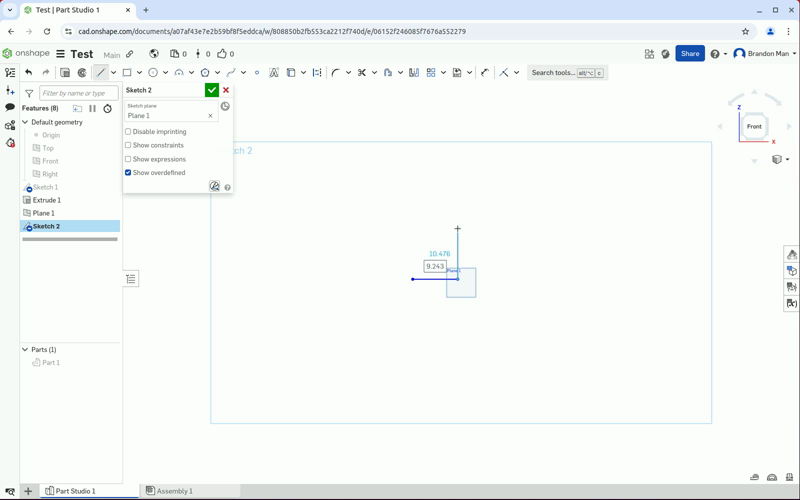
key_down(shift)
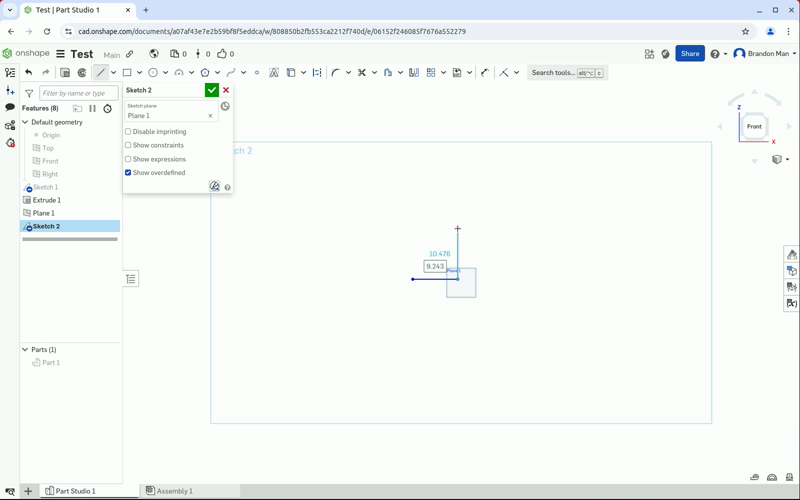
mouse_move(487, 228)
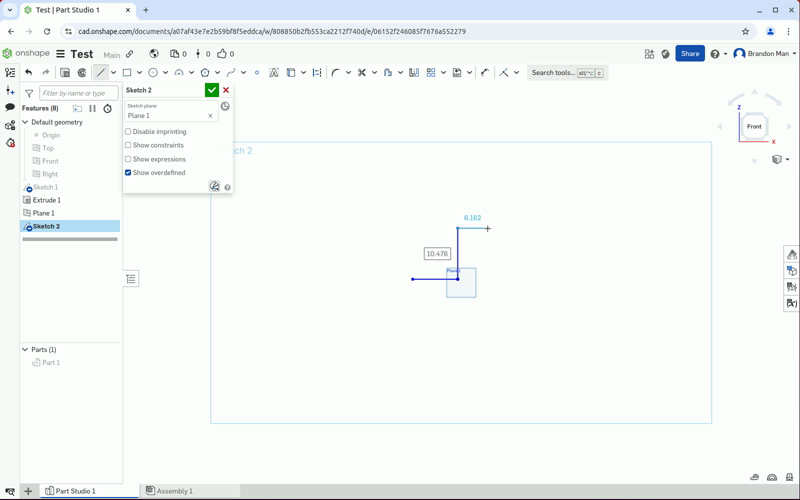
mouse_move(412, 228)
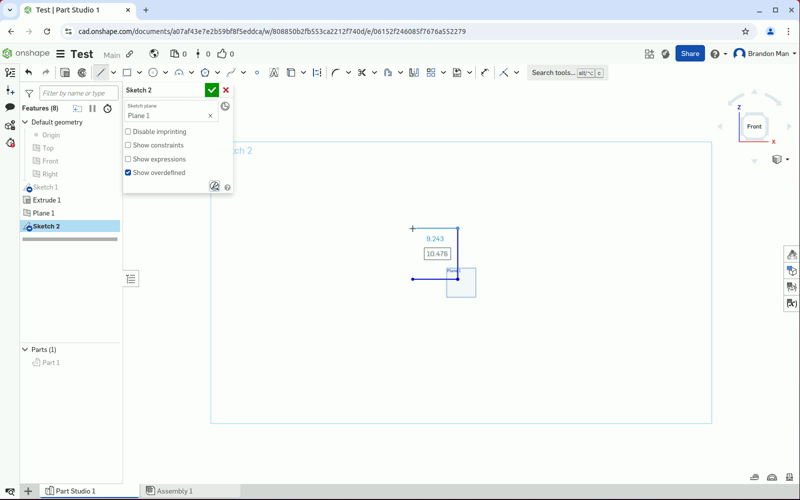
click(412, 228)
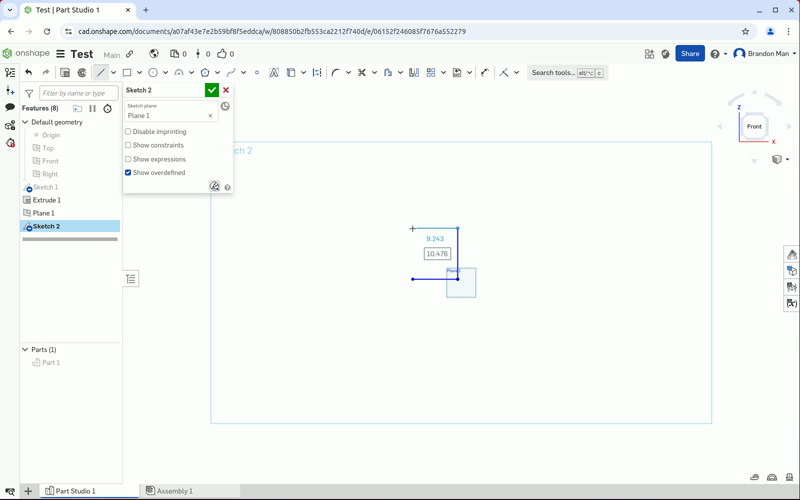
key_up(shift)
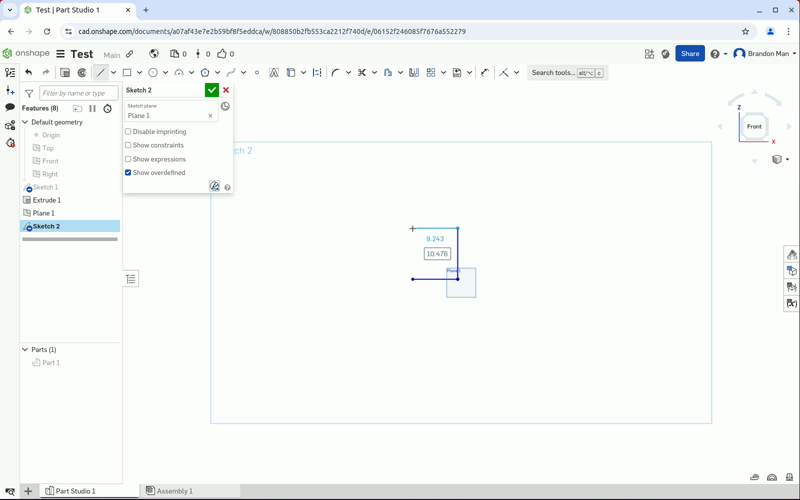
mouse_move(442, 228)
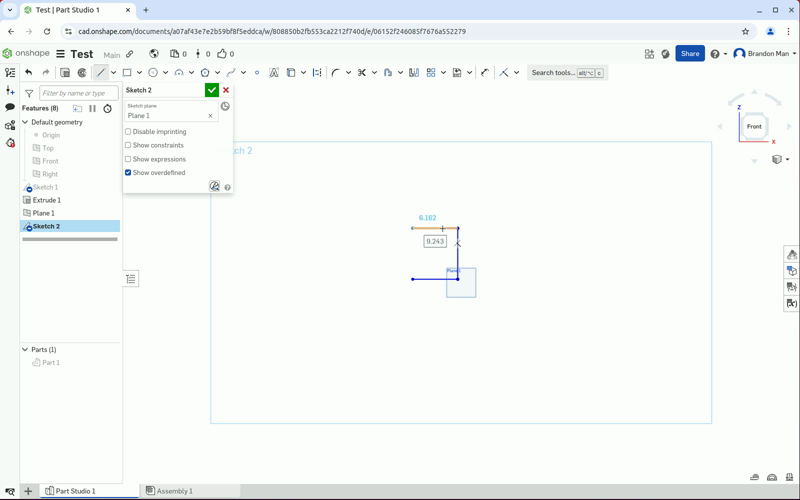
key_down(shift)
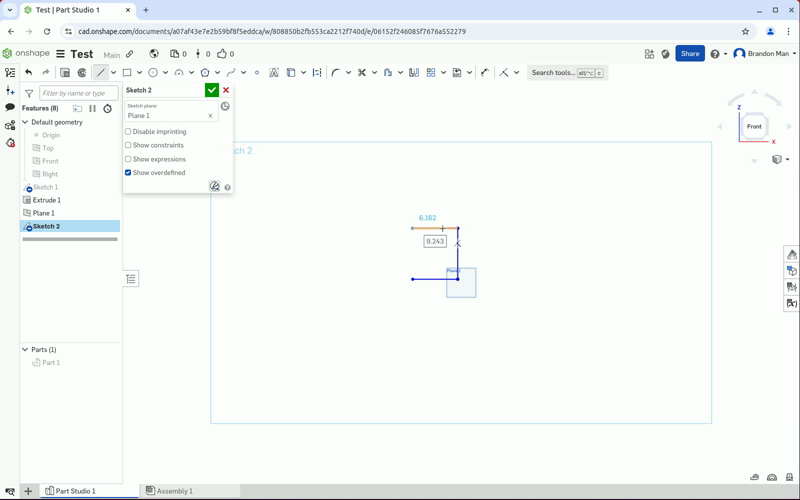
mouse_move(412, 279)
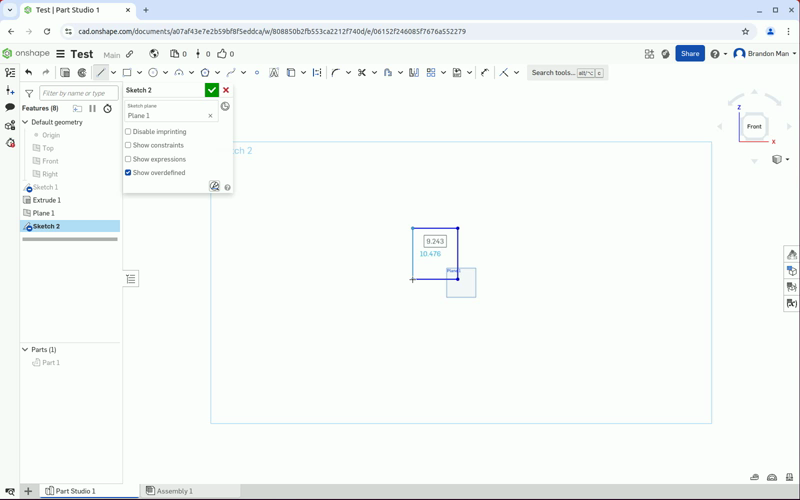
key_up(shift)
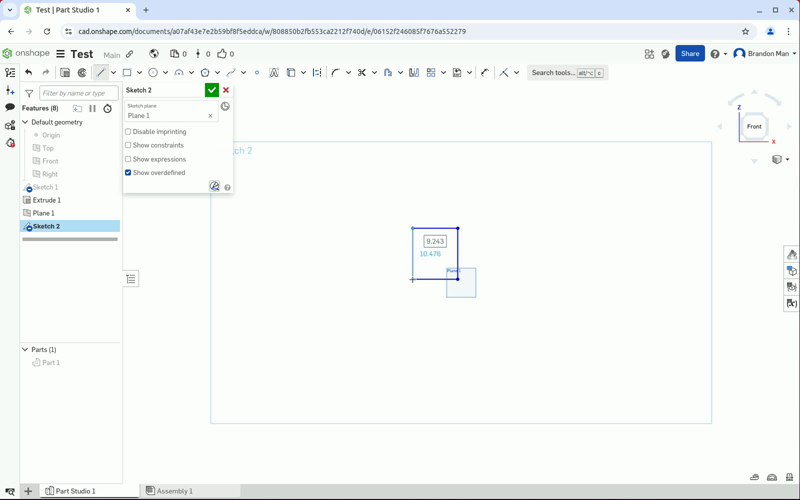
click(412, 279)
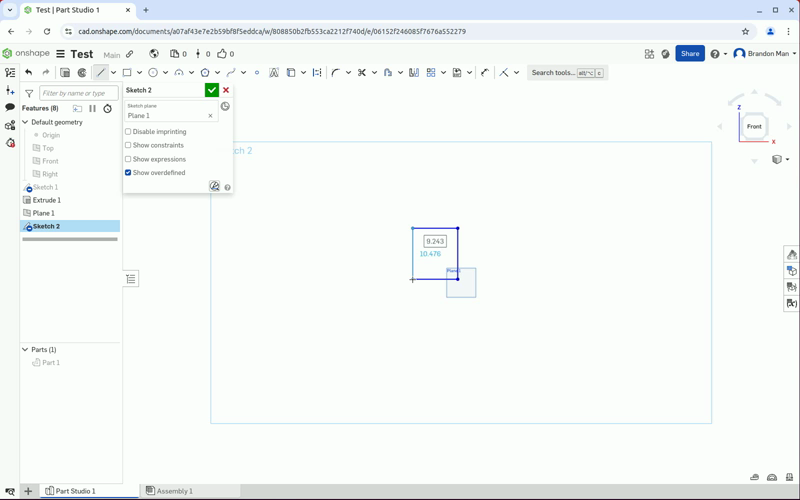
key(esc)
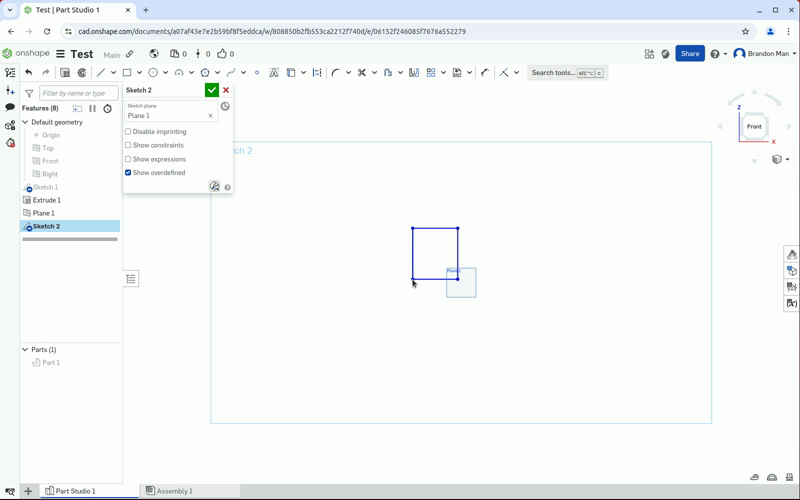
mouse_move(434, 273)
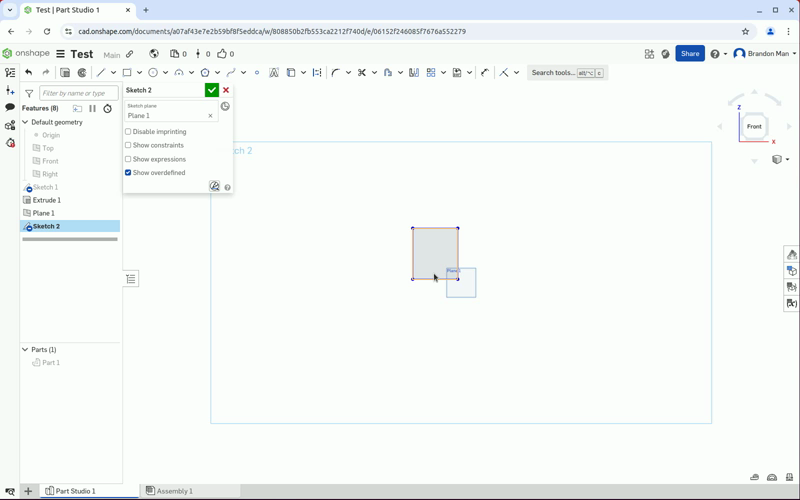
click(434, 273)
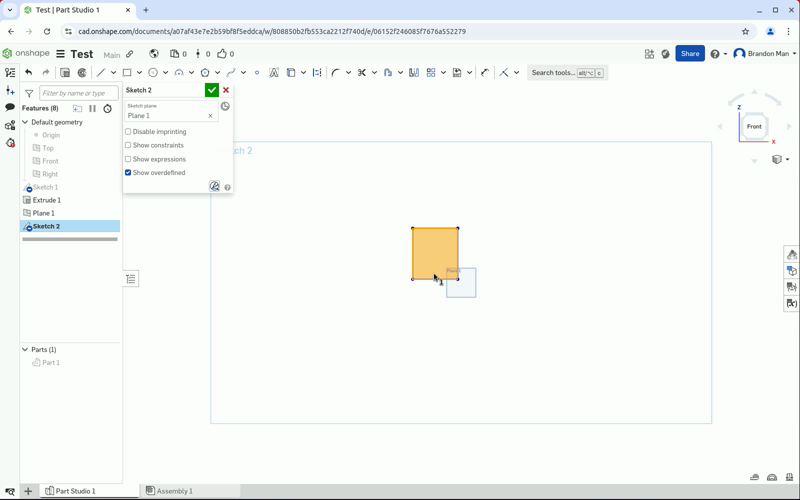
mouse_move(73, 352)
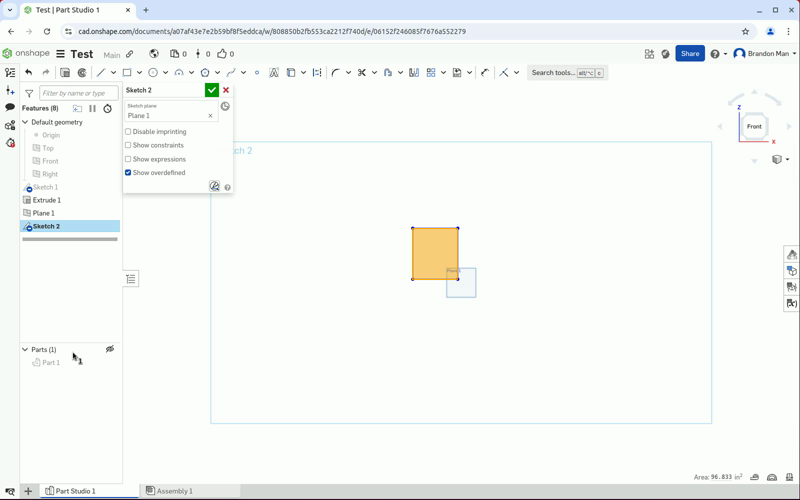
key(shift+y)
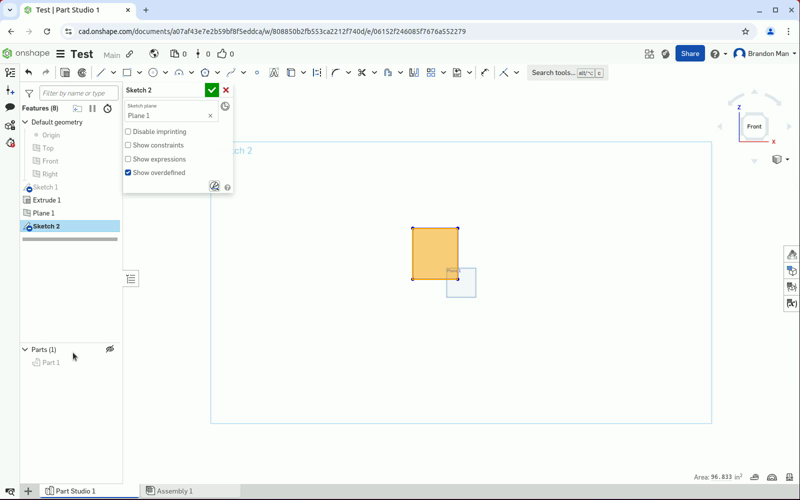
key(shift+e)
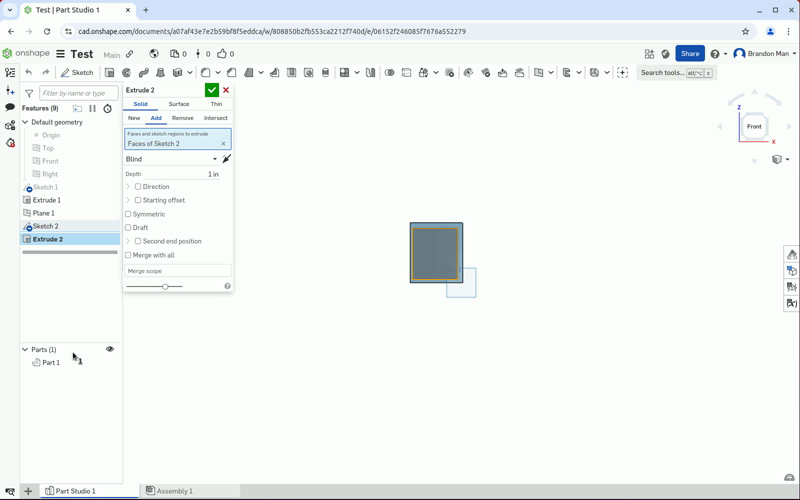
mouse_move(143, 106)
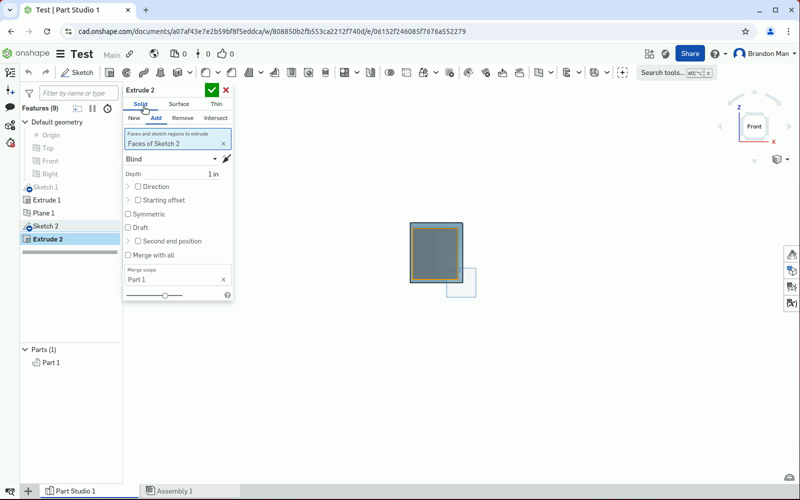
click(143, 106)
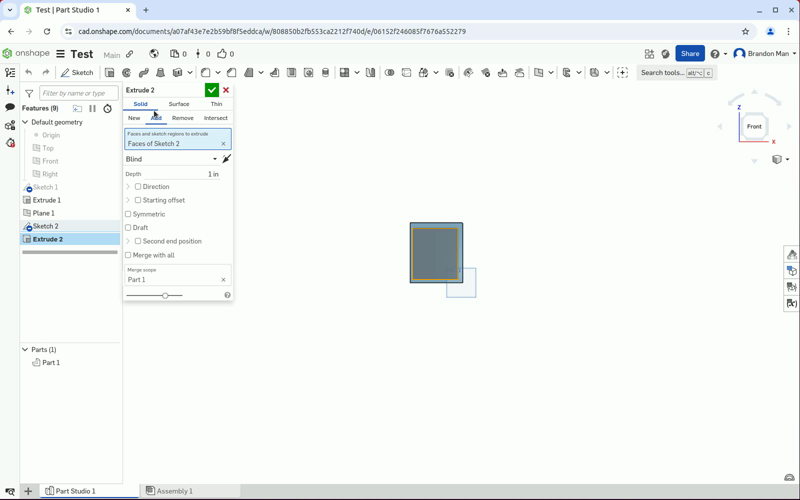
mouse_move(186, 120)
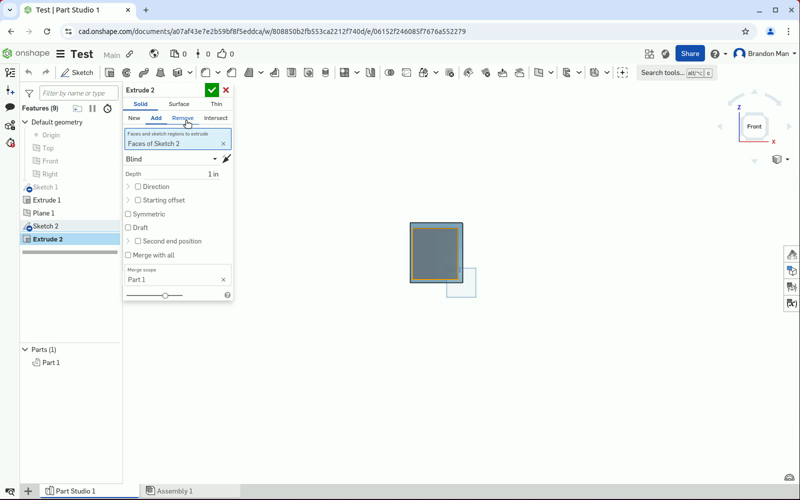
click(186, 120)
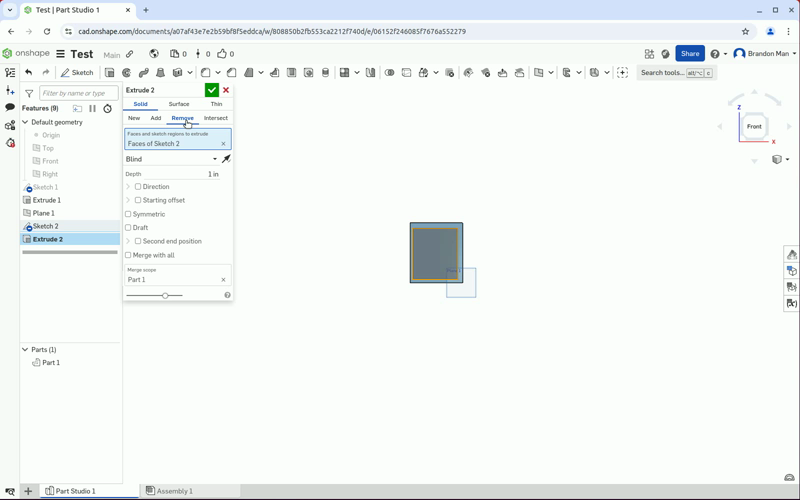
key(tab, 4)
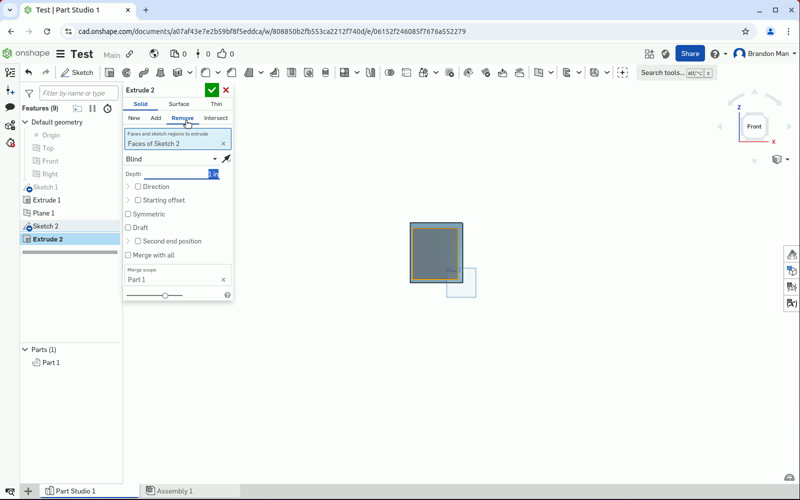
text(10.351)
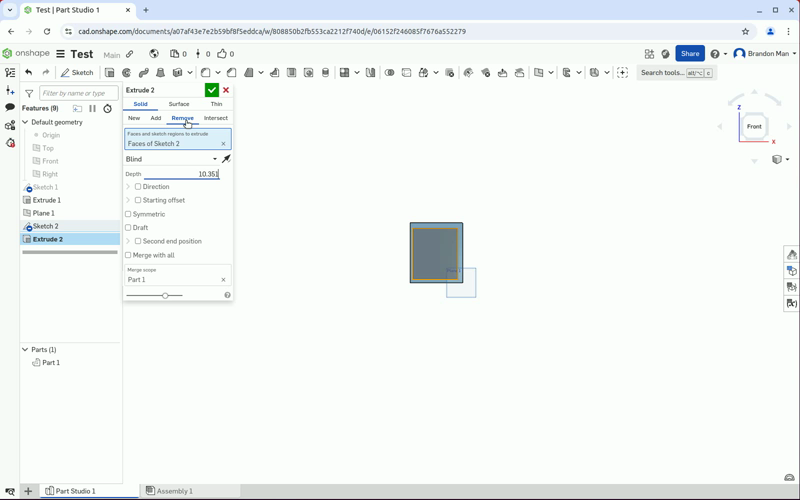
key(tab, 6)
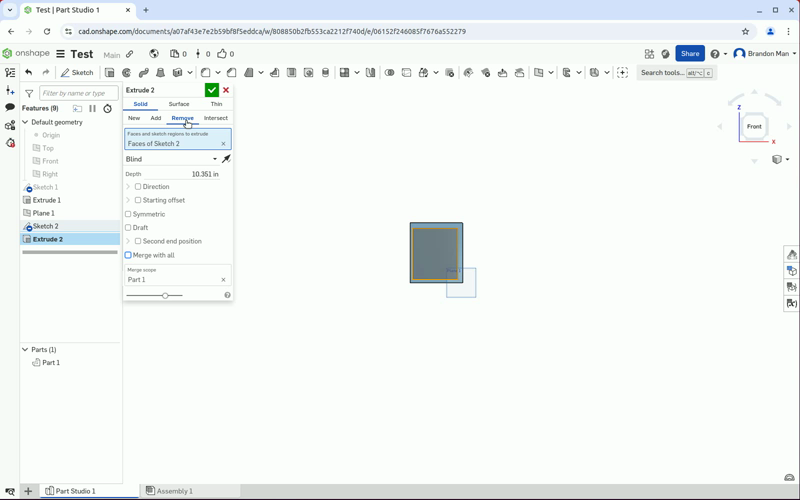
key(space)
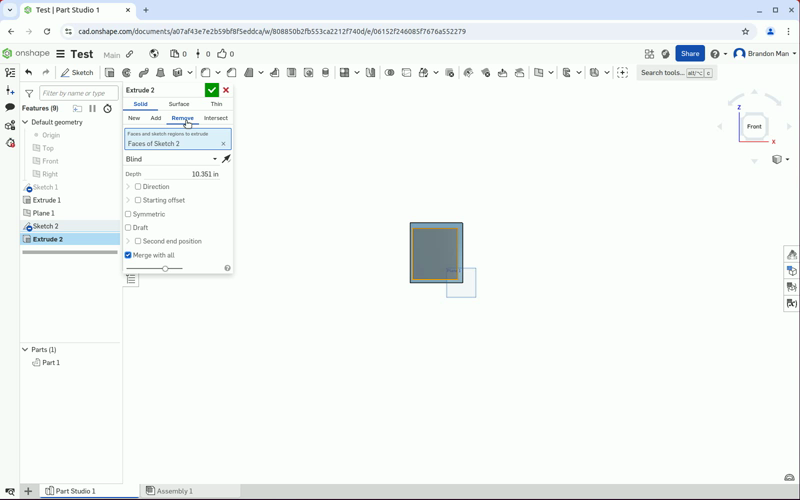
key(enter)
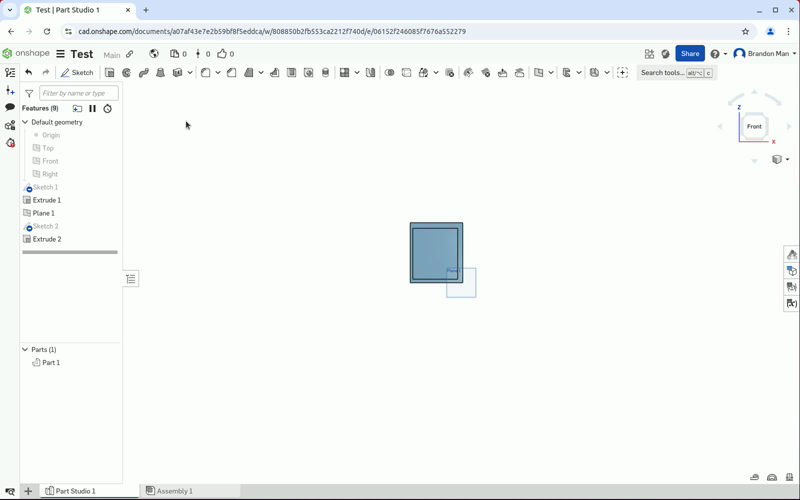
key(shift+h)
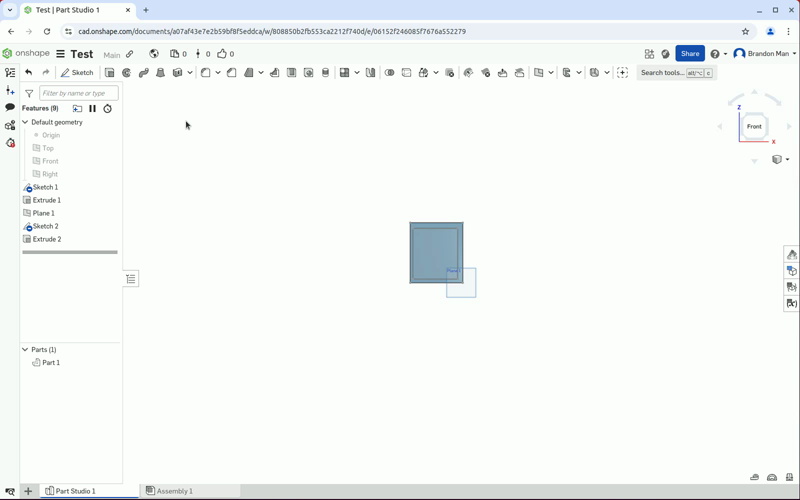
key(shift+h)
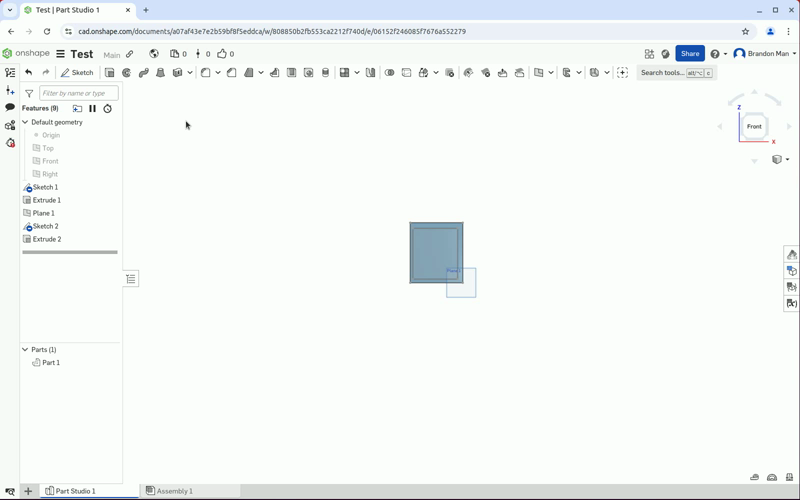
key(shift+7)
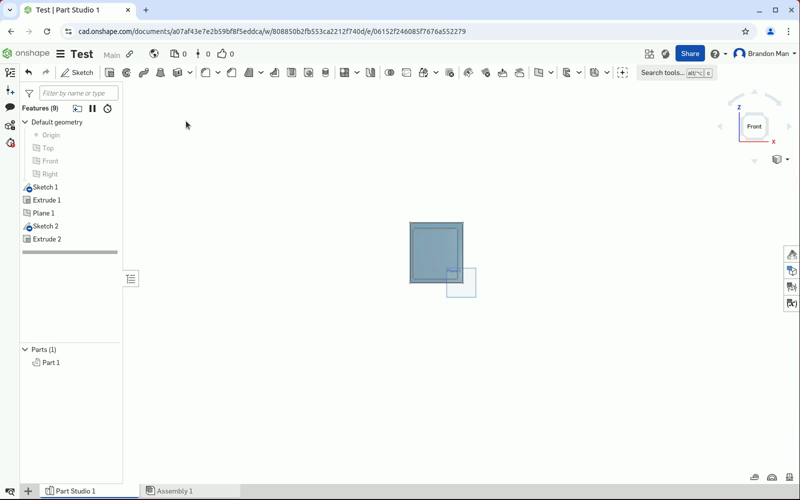
key(left, 2)
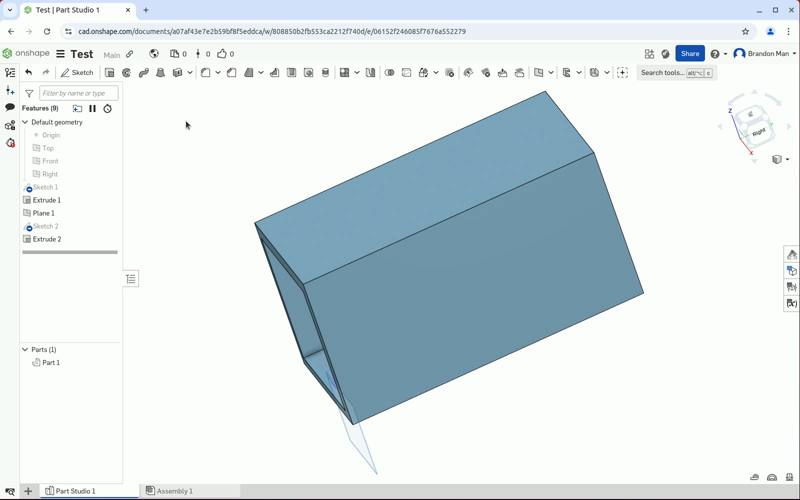
key(down, 2)
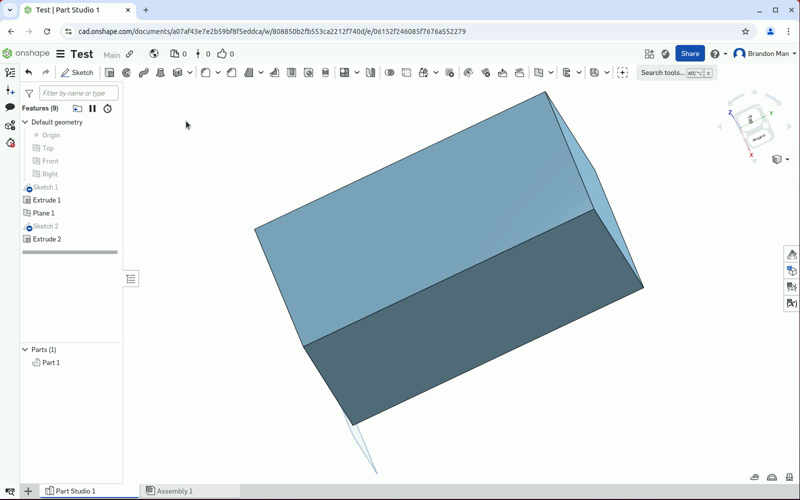
key(up, 2)
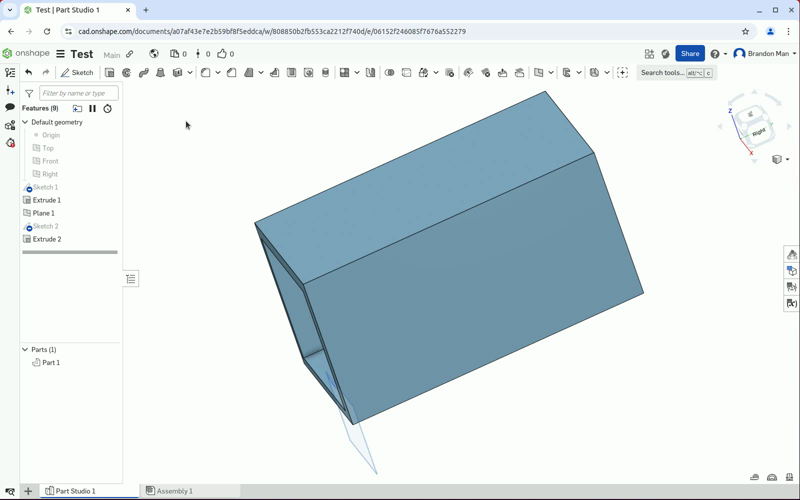
key(right, 2)
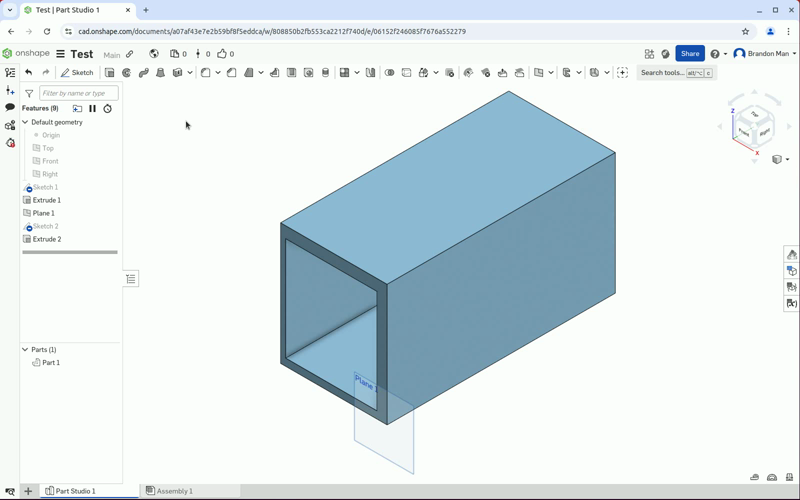
mouse_move(73, 189)
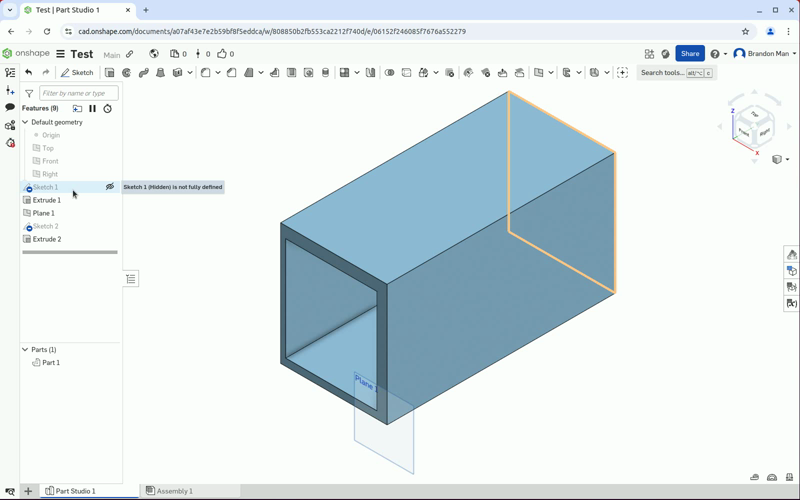
click(73, 189)